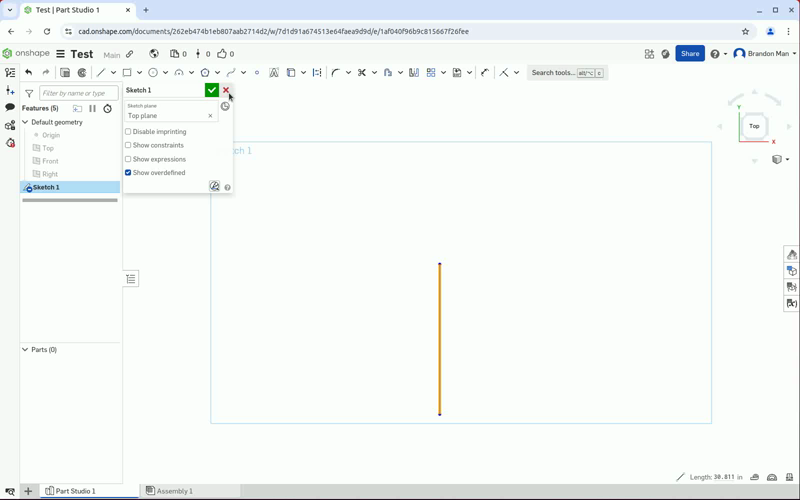
key(shift+h)
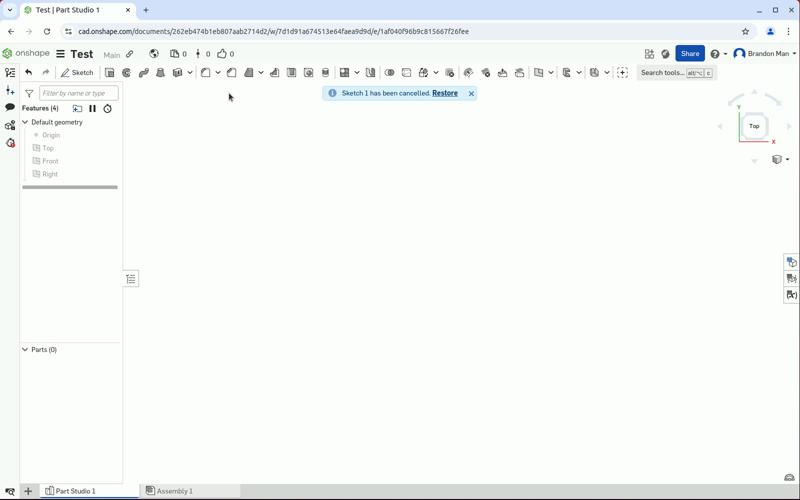
mouse_move(73, 352)
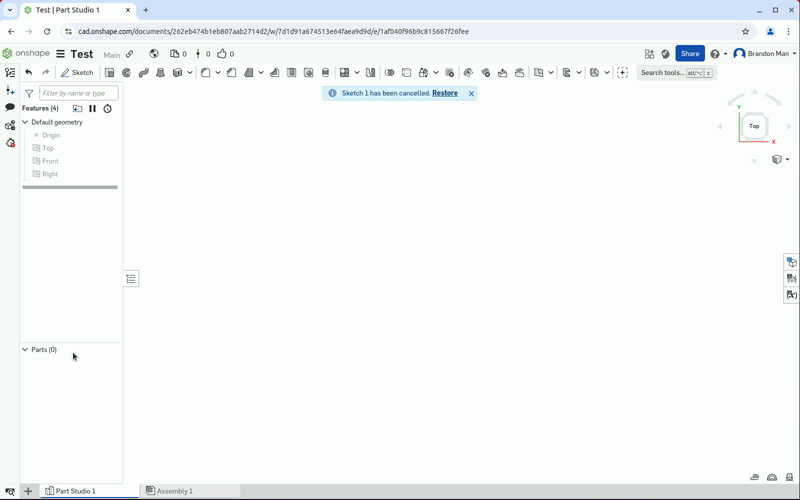
key(y)
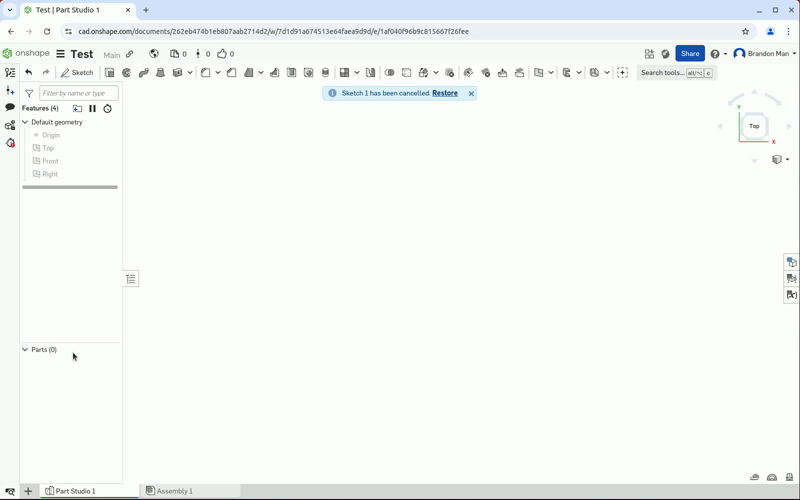
key(shift+p)
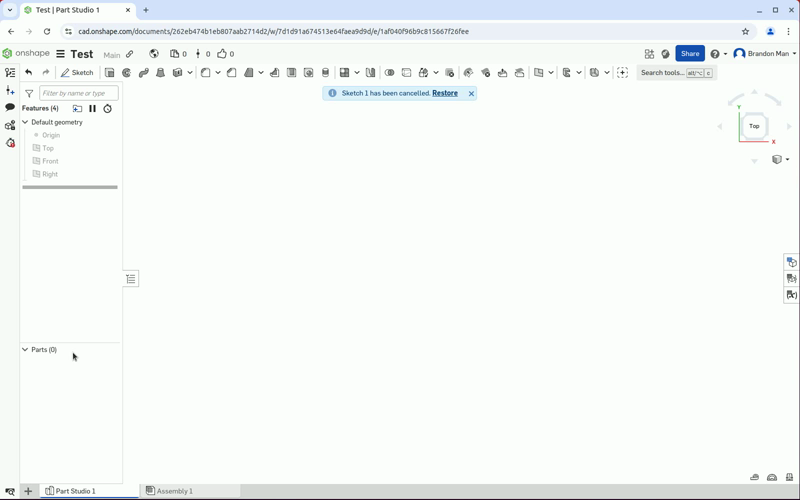
key(space)
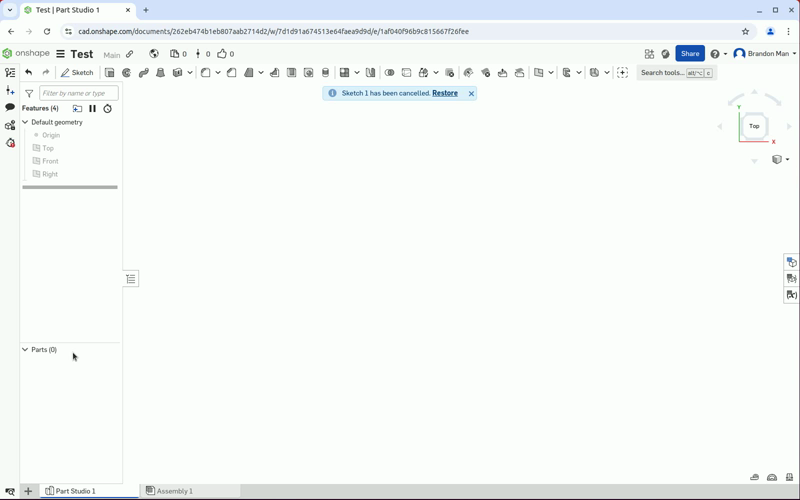
key_down(shift)
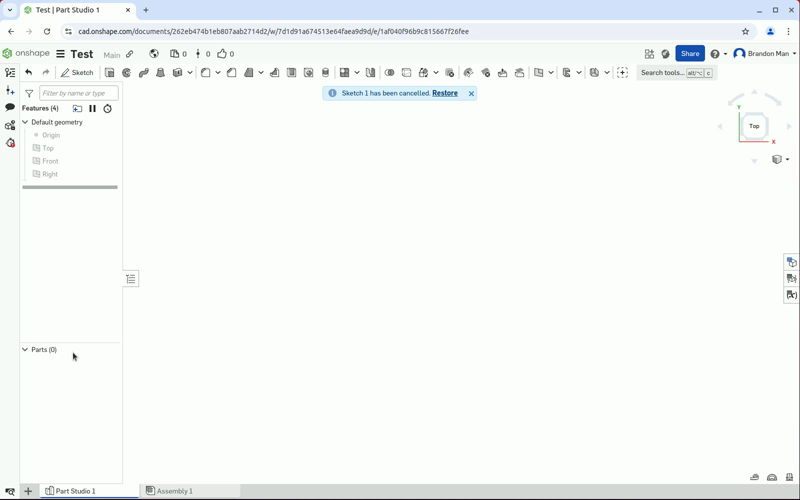
key(up)
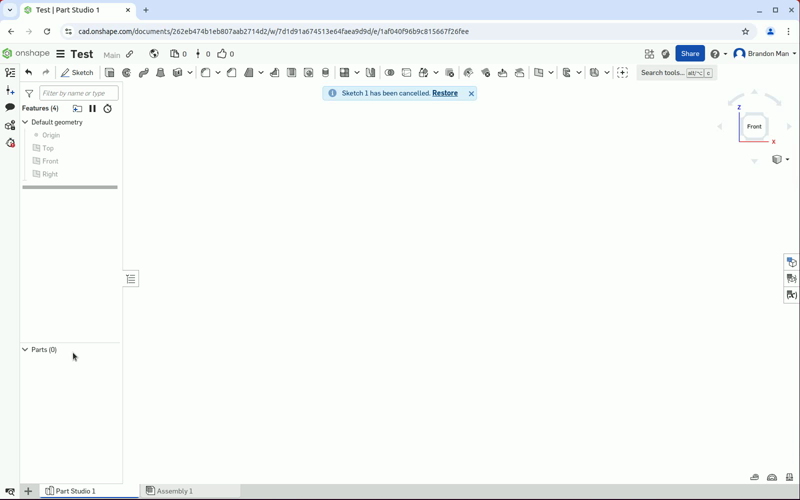
key_up(shift)
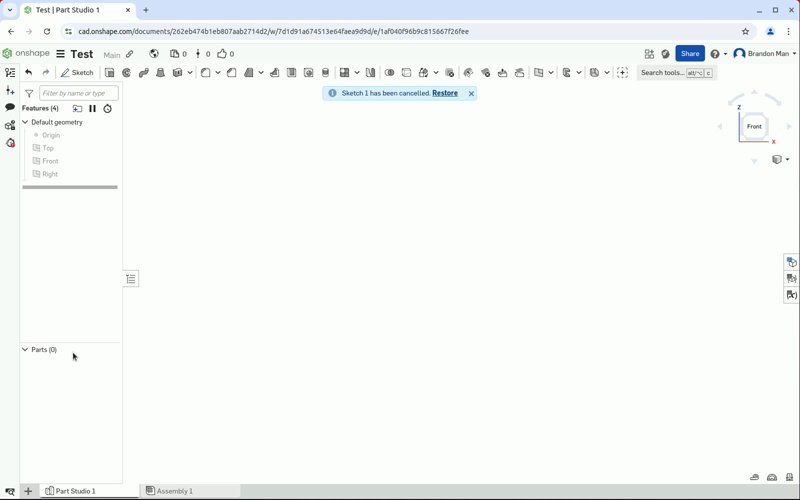
mouse_move(73, 352)
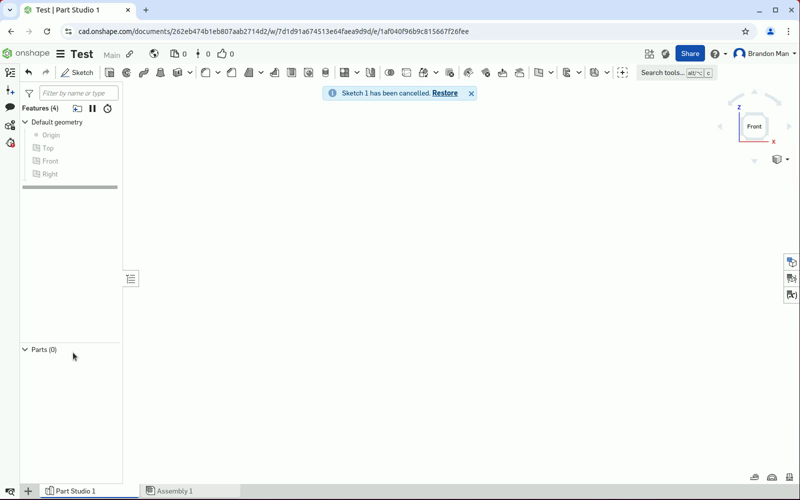
key(shift+y)
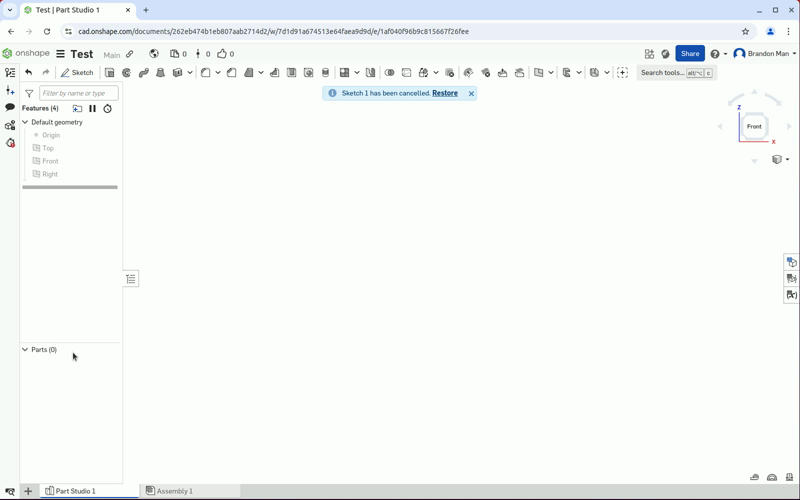
key(shift+s)
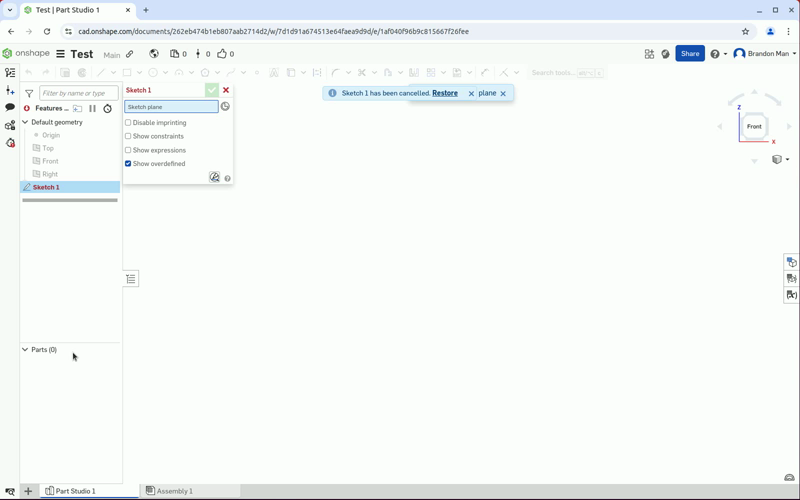
mouse_move(73, 163)
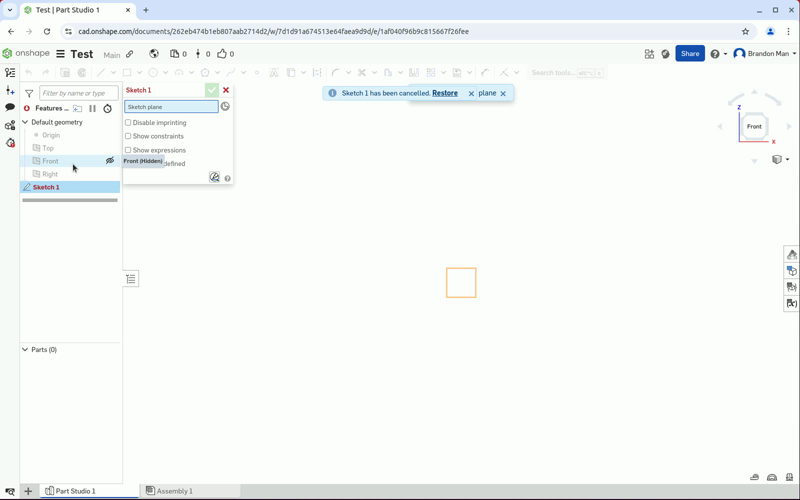
click(73, 163)
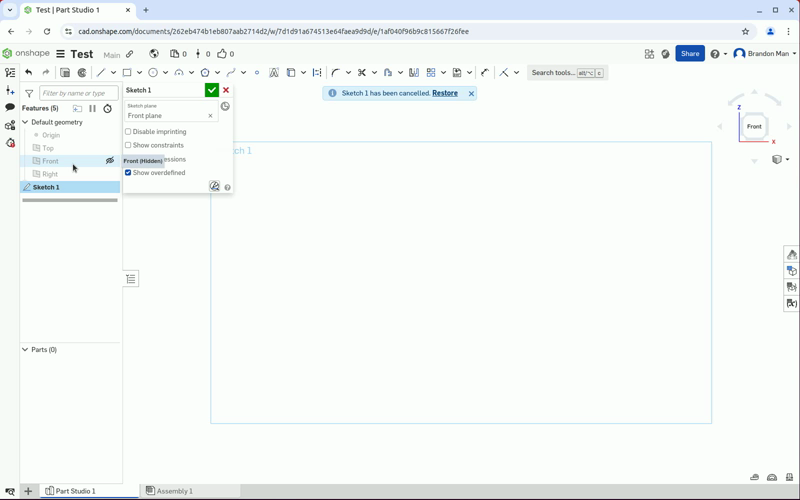
mouse_move(73, 352)
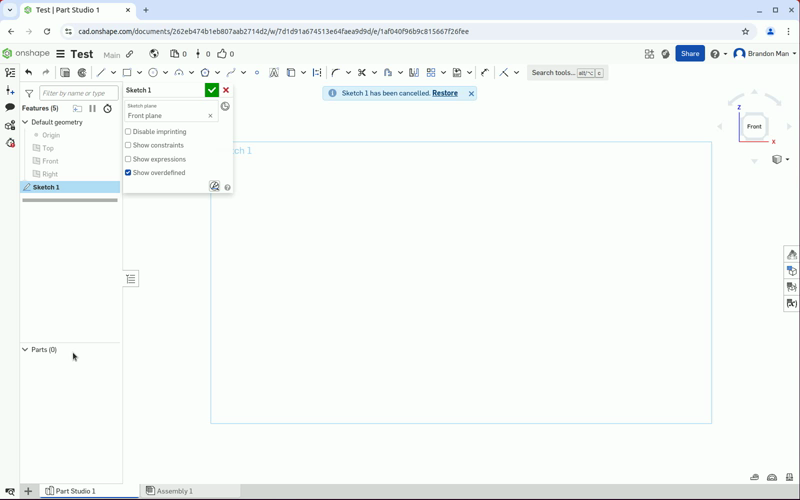
key(y)
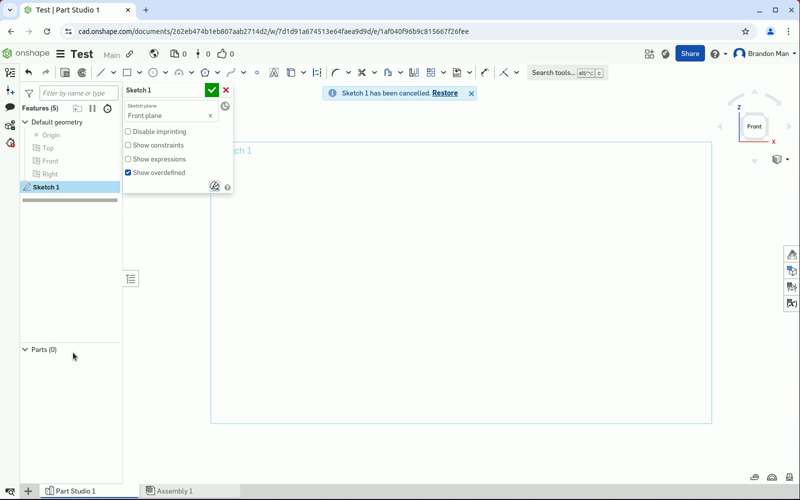
key(l)
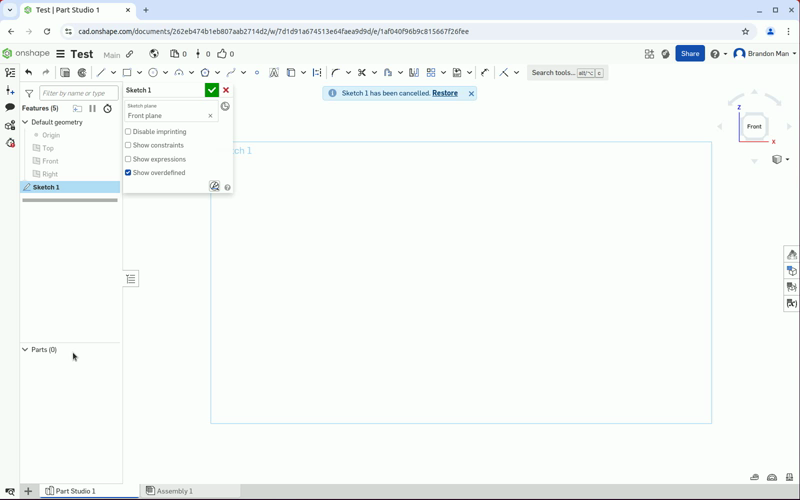
key_down(shift)
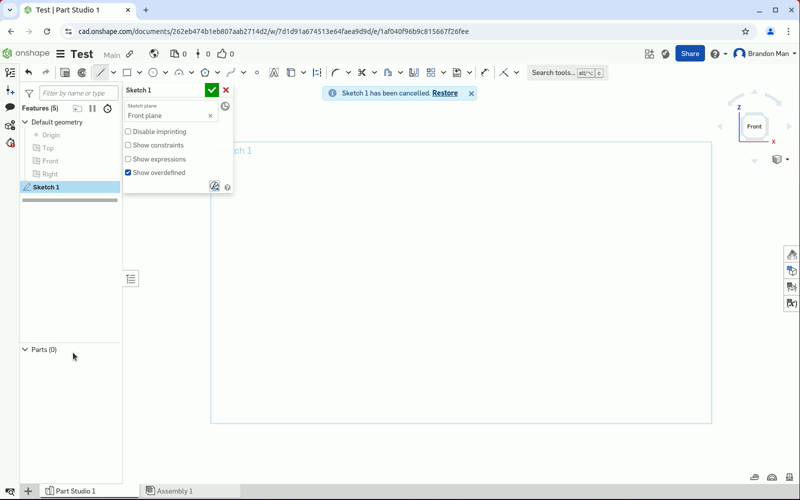
mouse_move(460, 282)
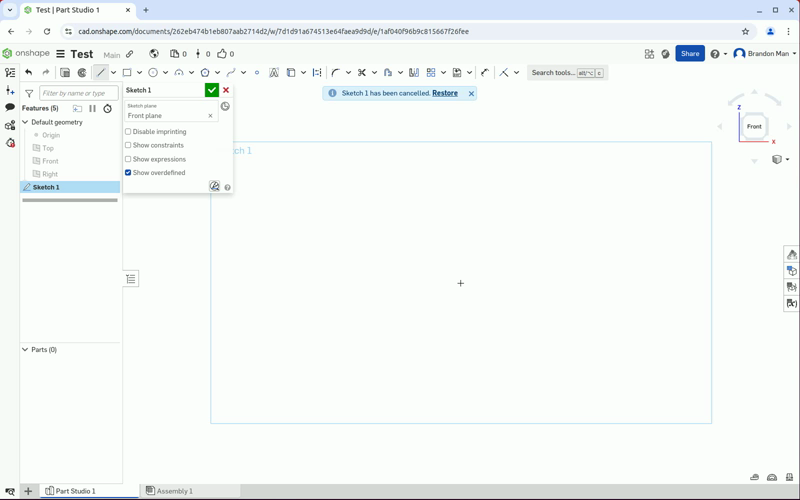
click(460, 282)
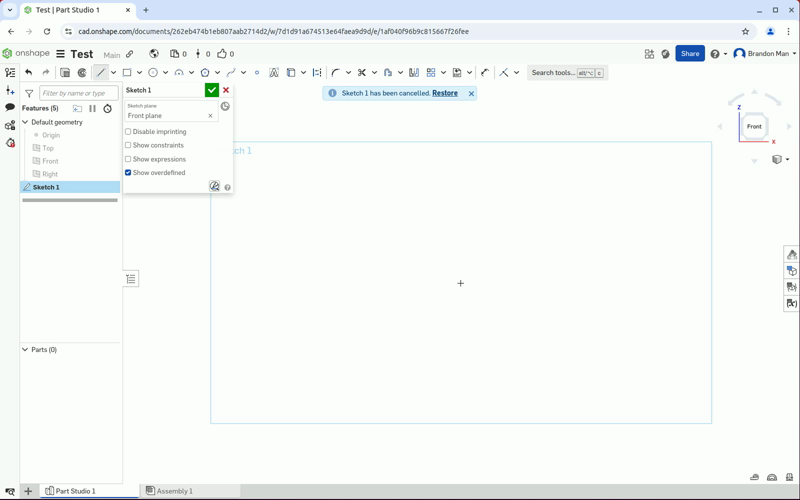
key_up(shift)
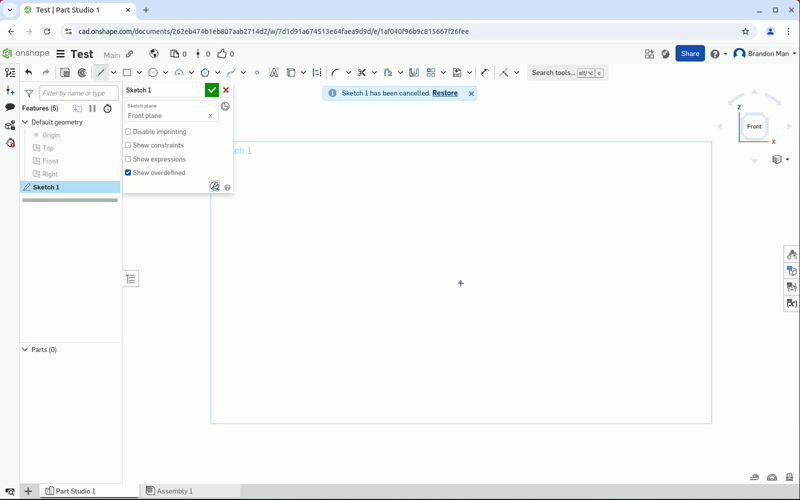
key_down(shift)
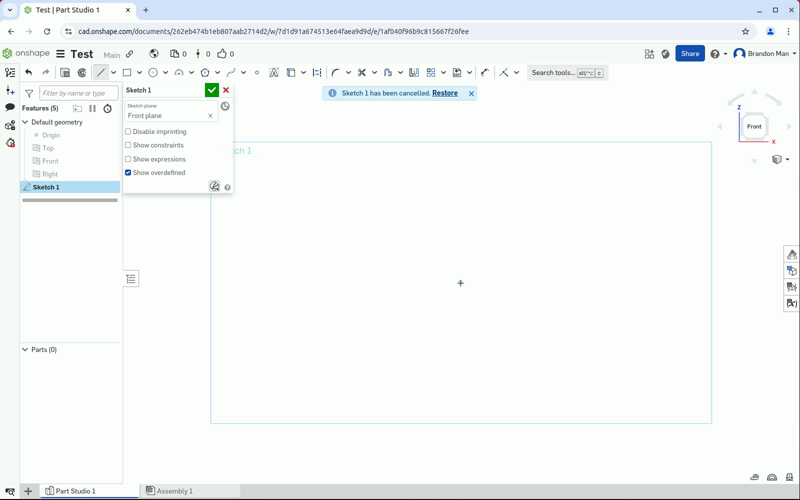
mouse_move(573, 282)
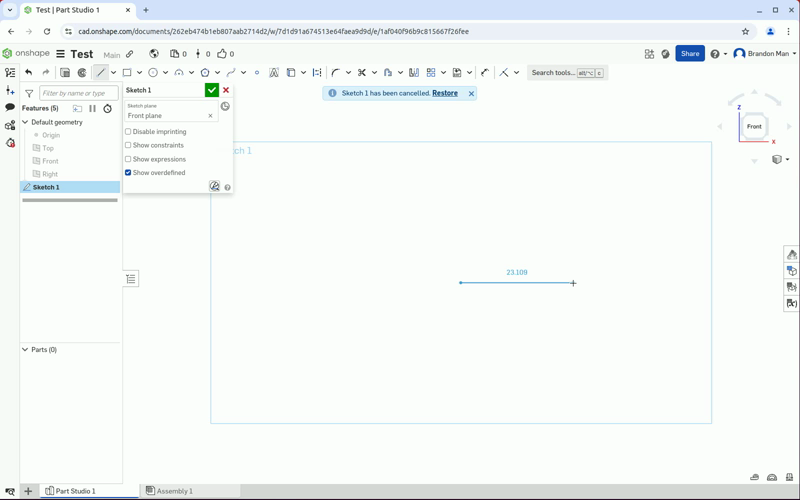
click(573, 282)
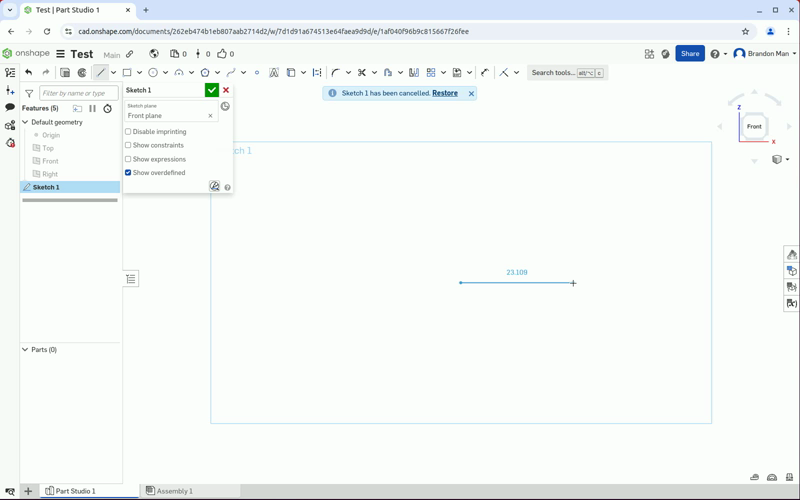
key_up(shift)
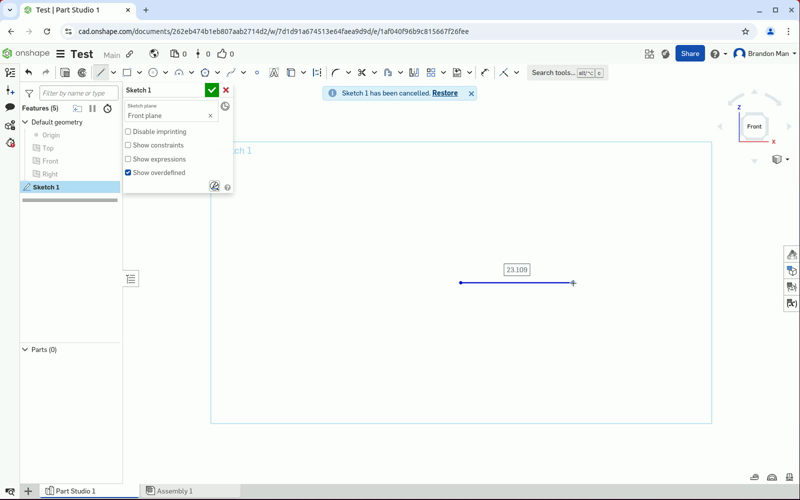
key_down(shift)
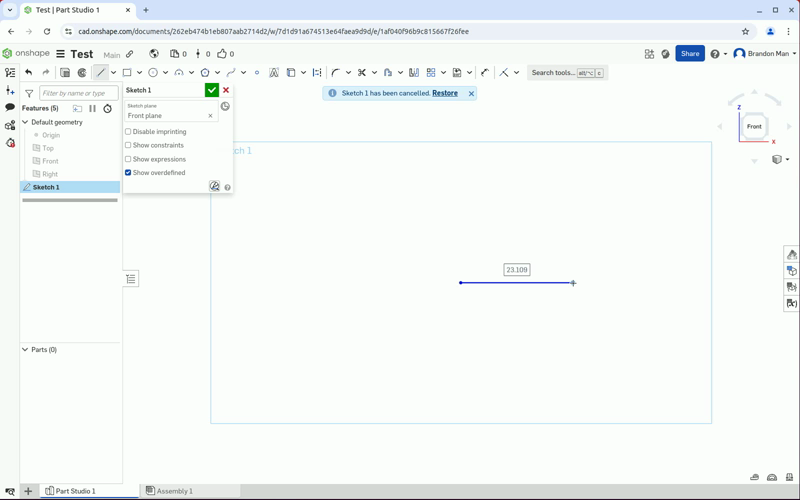
mouse_move(589, 282)
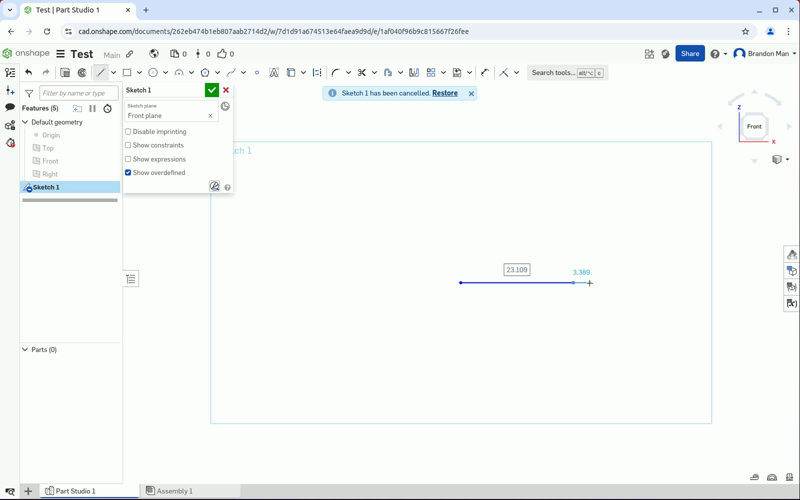
mouse_move(573, 248)
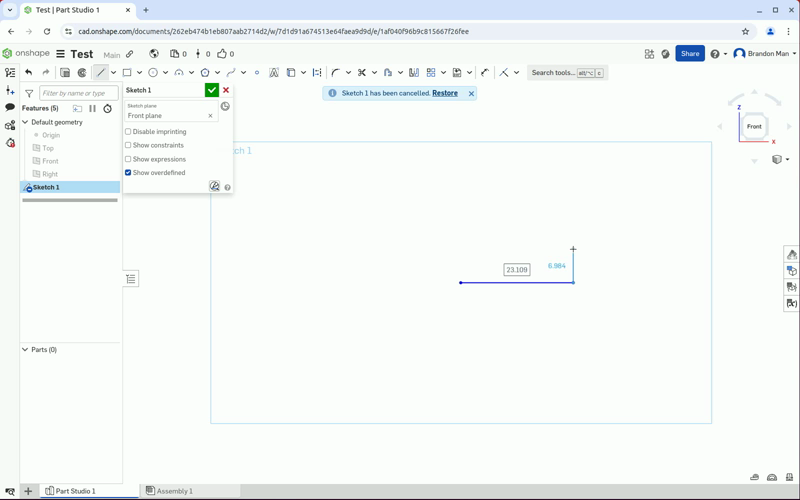
click(573, 248)
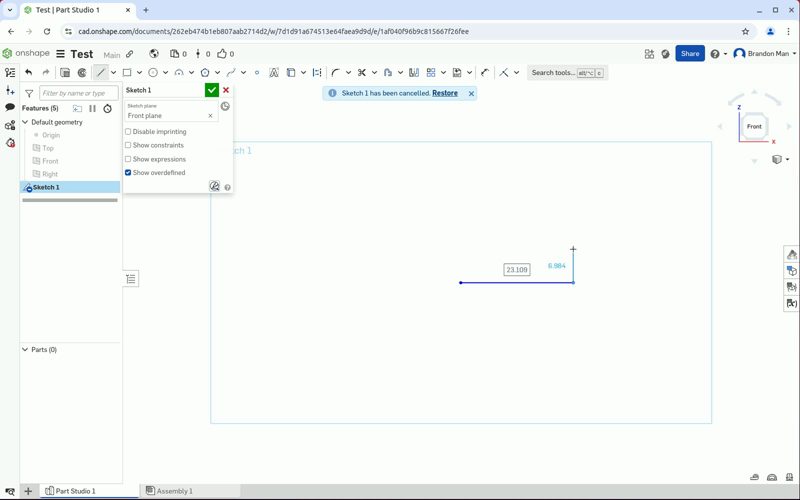
key_up(shift)
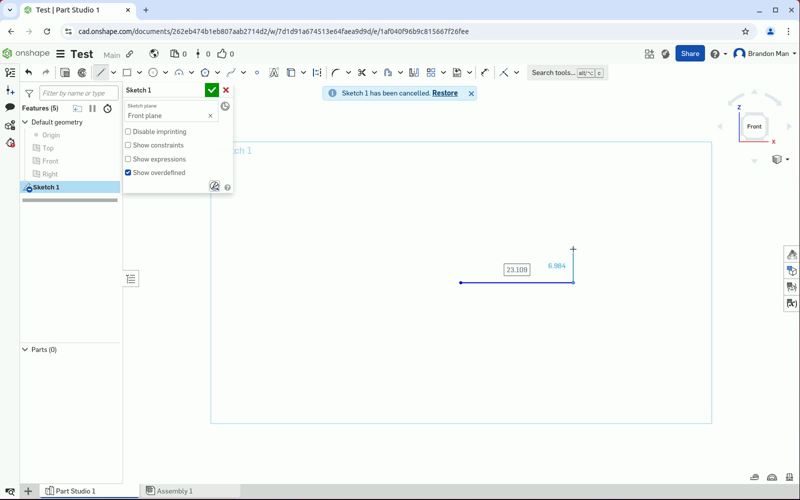
key(esc)
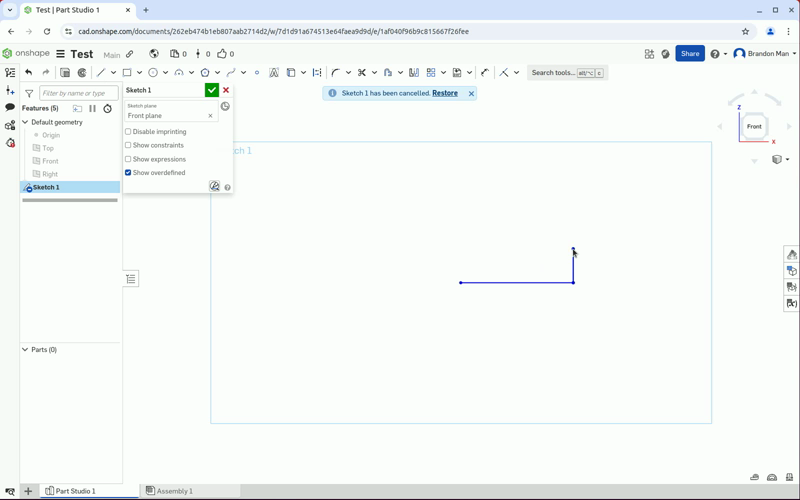
key(a)
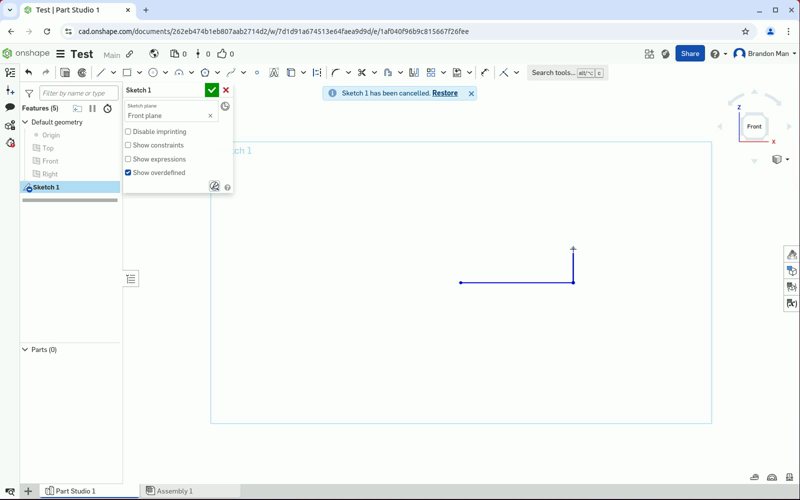
mouse_move(573, 248)
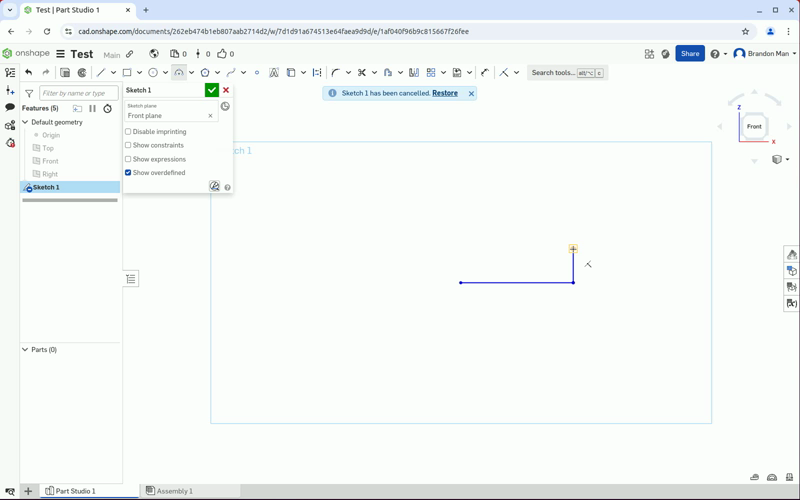
click(573, 248)
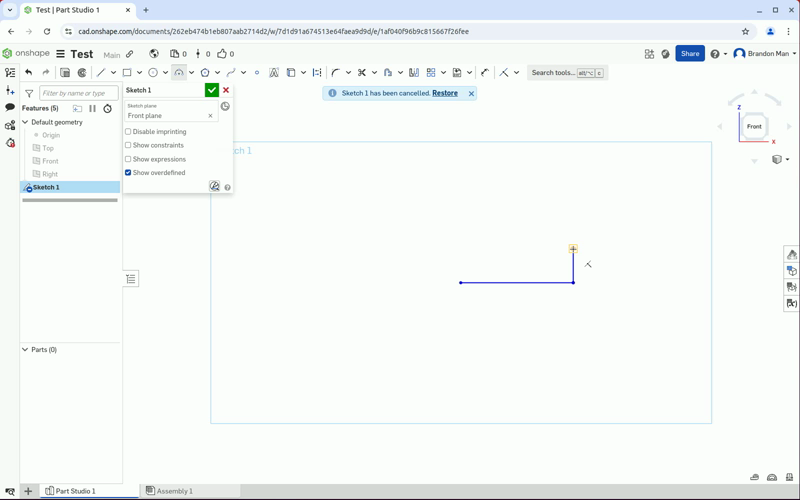
key_down(shift)
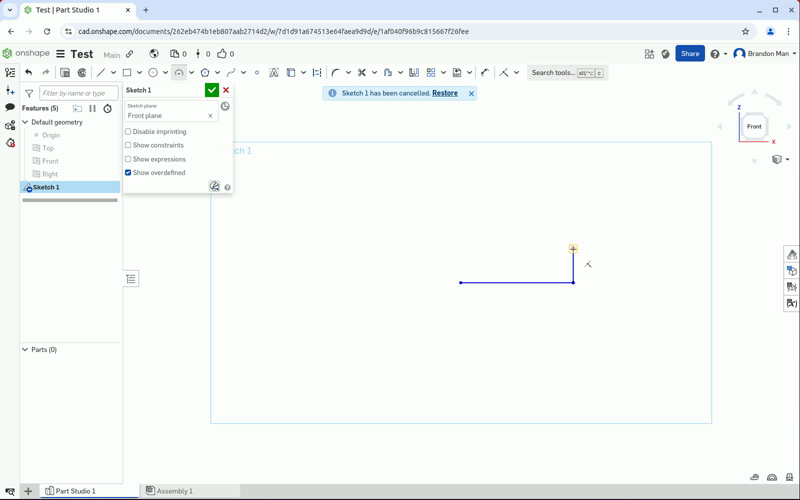
mouse_move(538, 214)
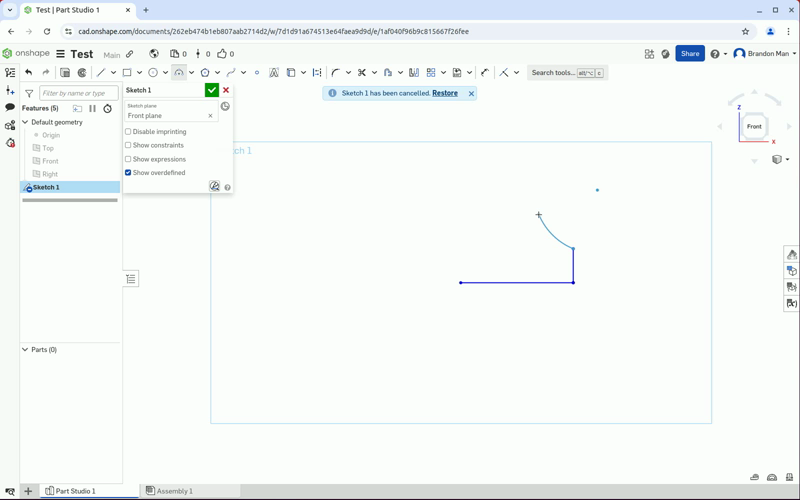
click(538, 214)
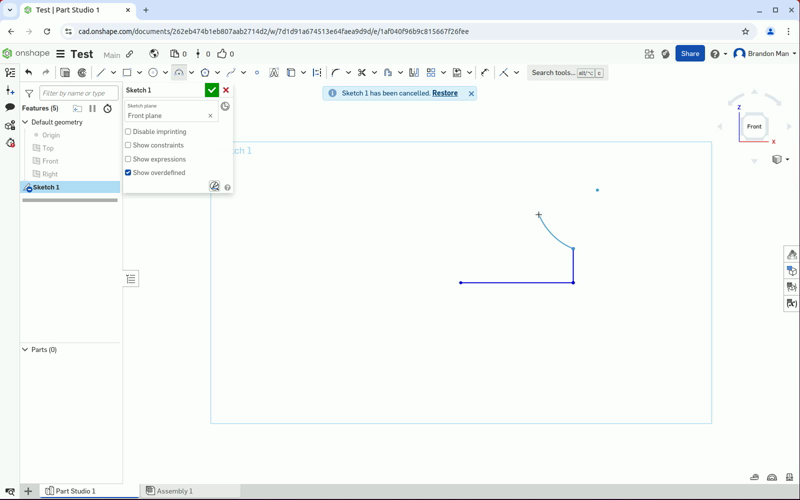
mouse_move(549, 238)
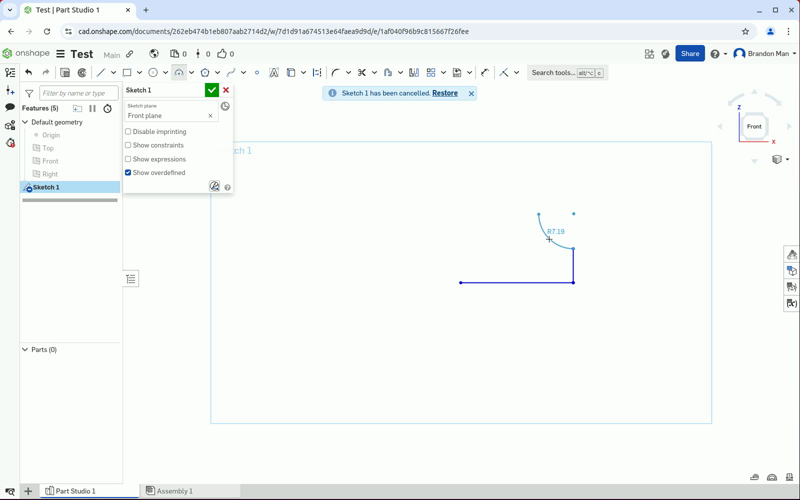
click(549, 238)
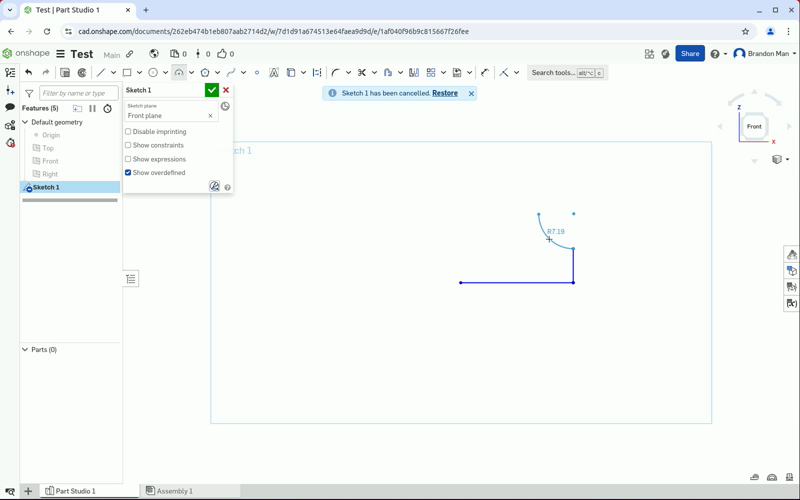
key_up(shift)
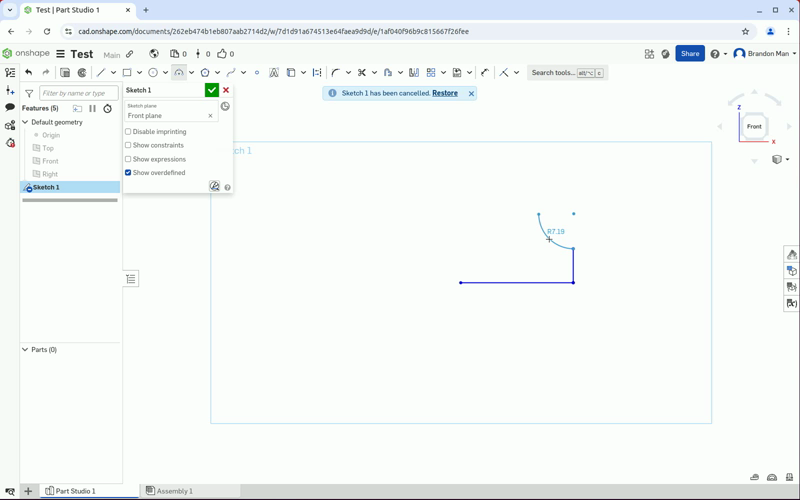
key(esc)
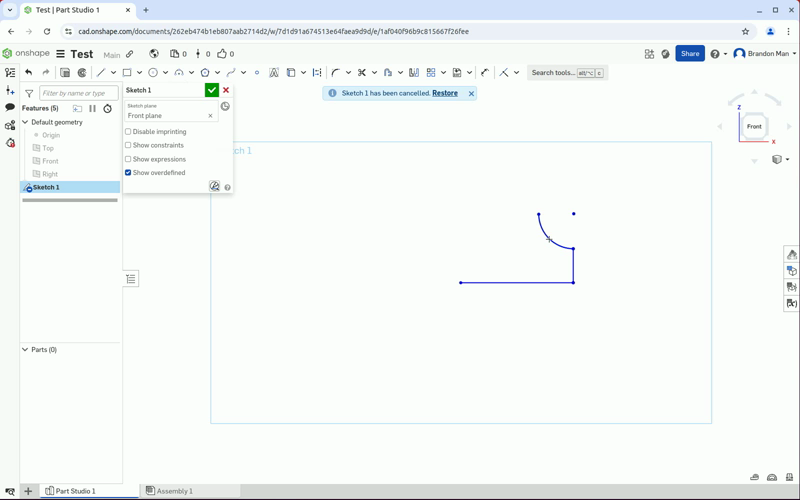
key(l)
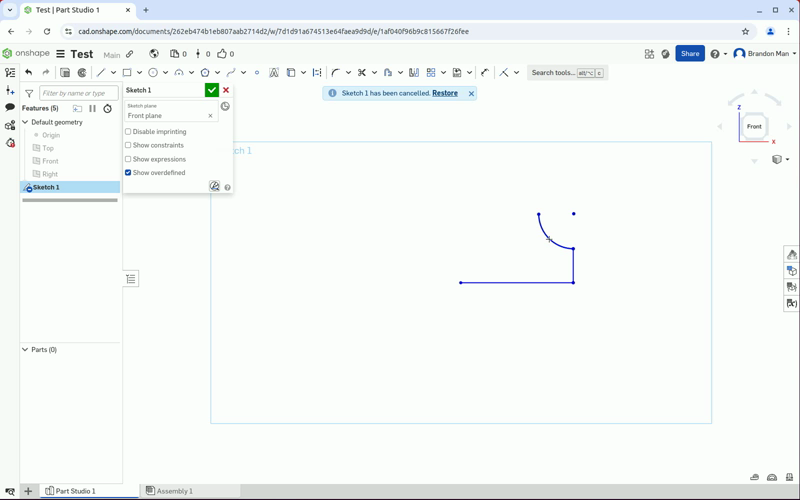
mouse_move(538, 214)
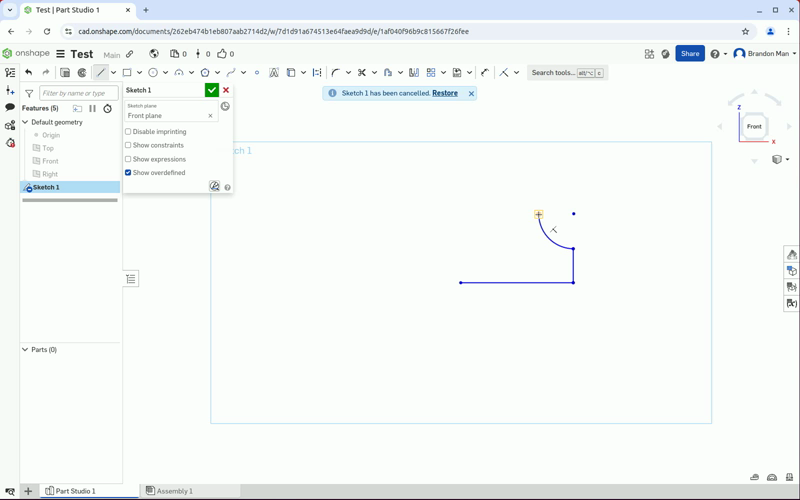
click(538, 214)
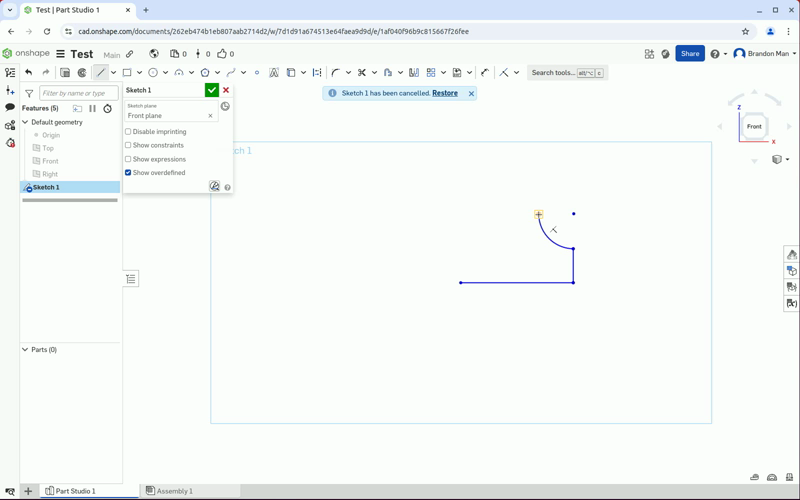
key_down(shift)
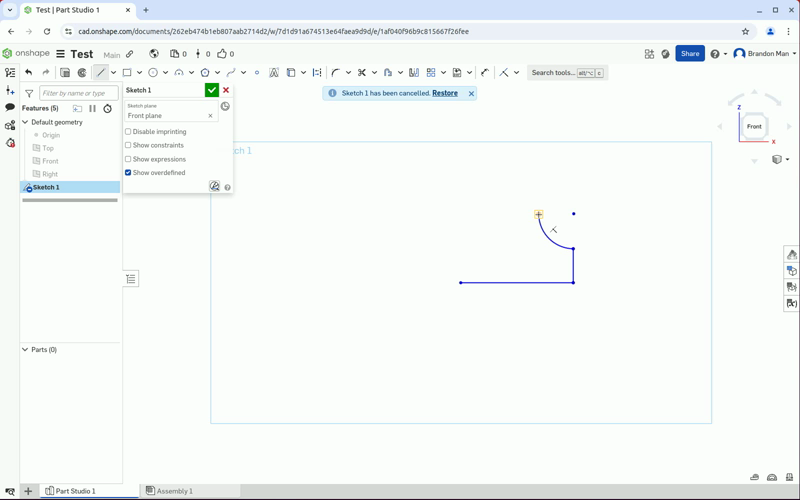
mouse_move(460, 214)
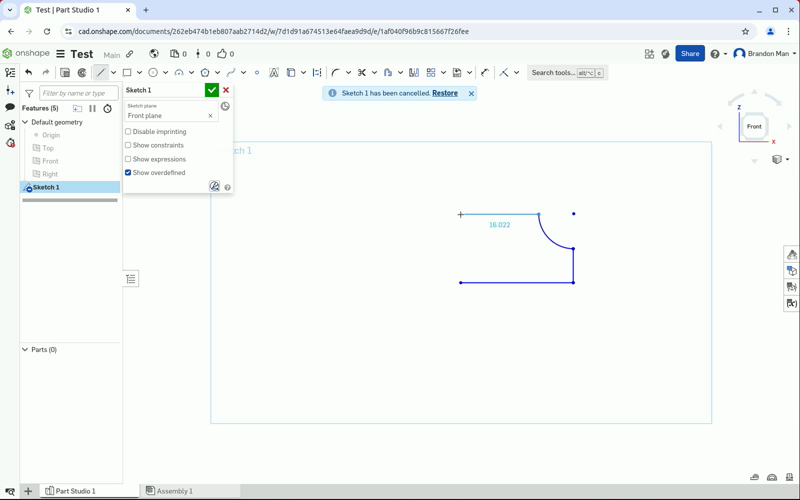
click(460, 214)
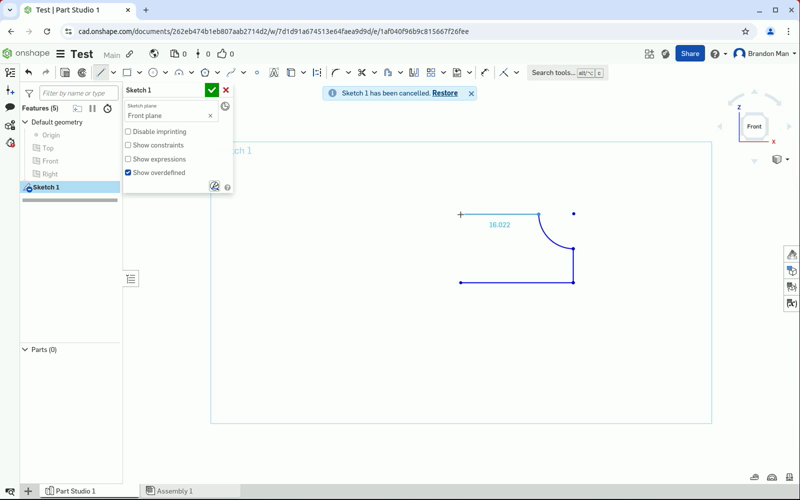
key_up(shift)
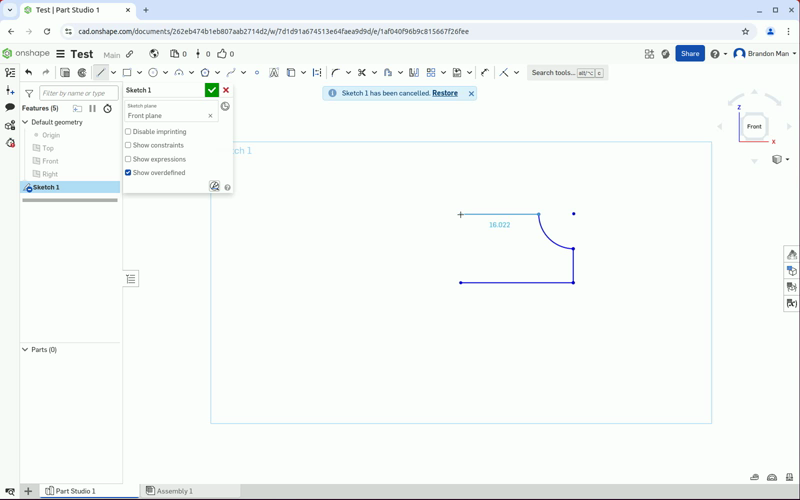
key_down(shift)
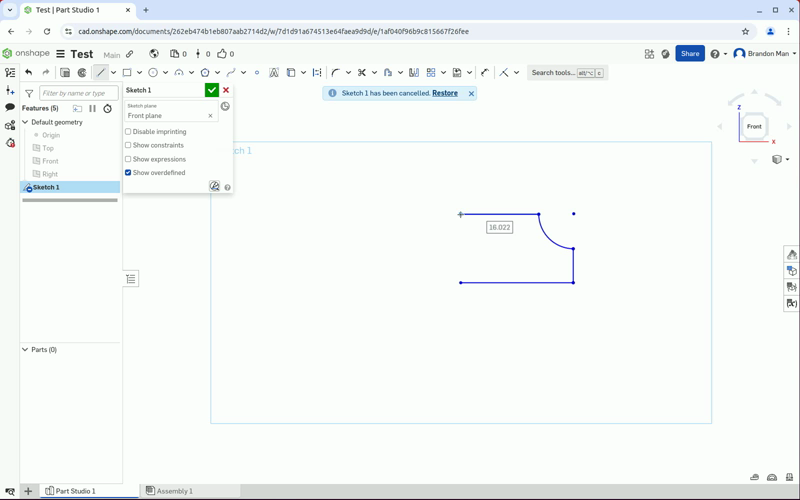
mouse_move(490, 214)
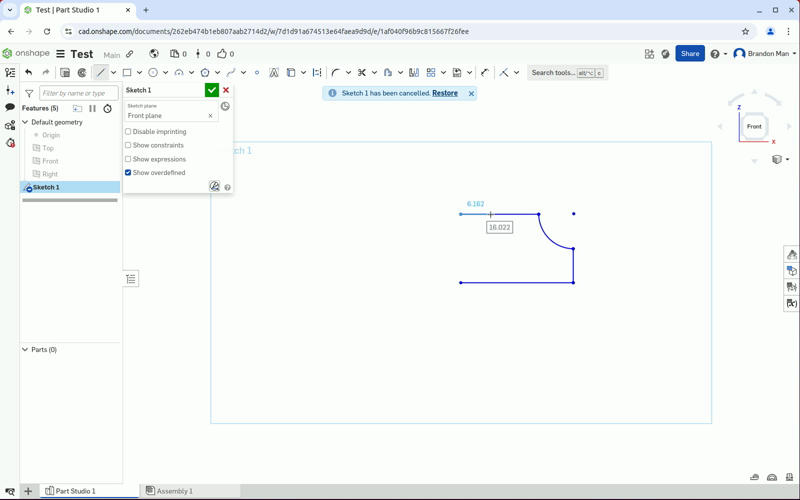
mouse_move(460, 231)
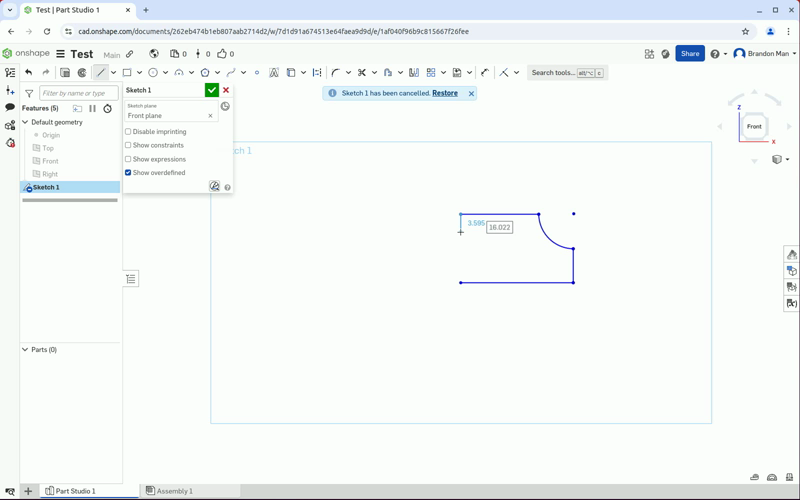
click(460, 231)
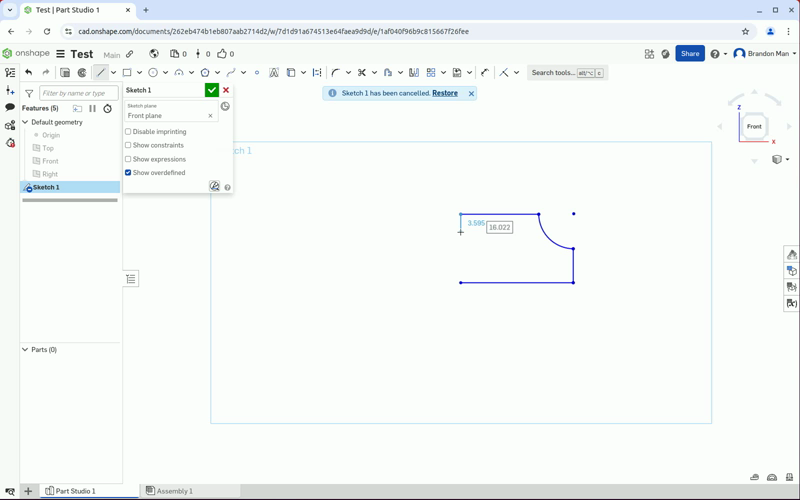
key_up(shift)
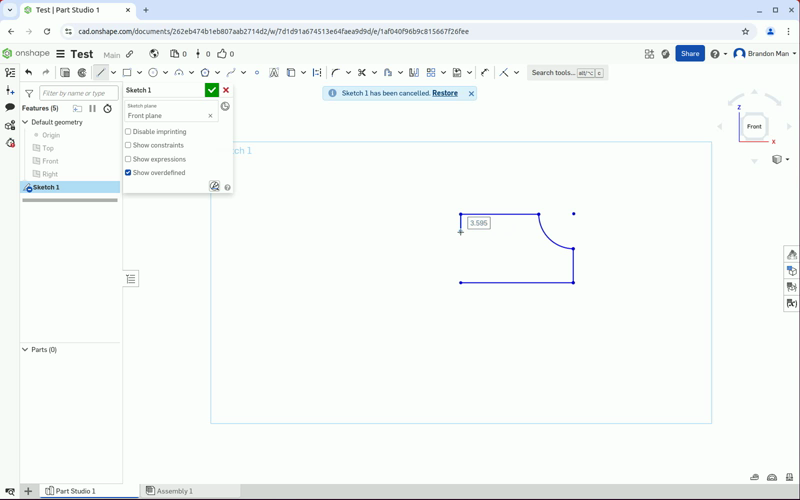
key(esc)
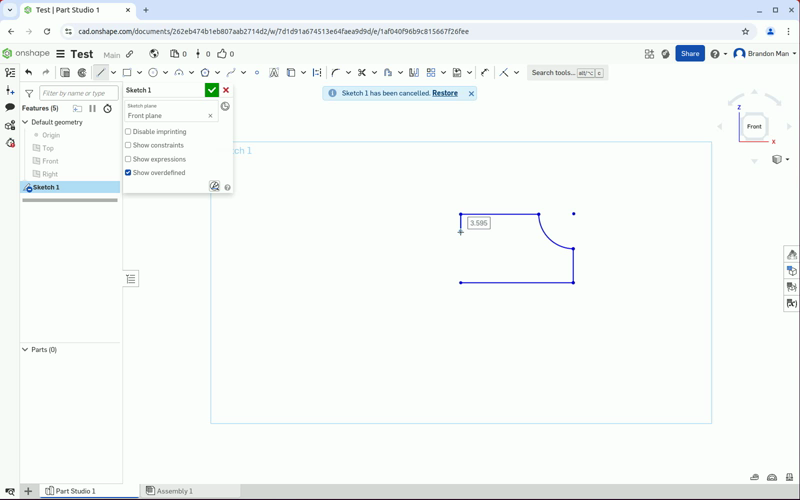
key(a)
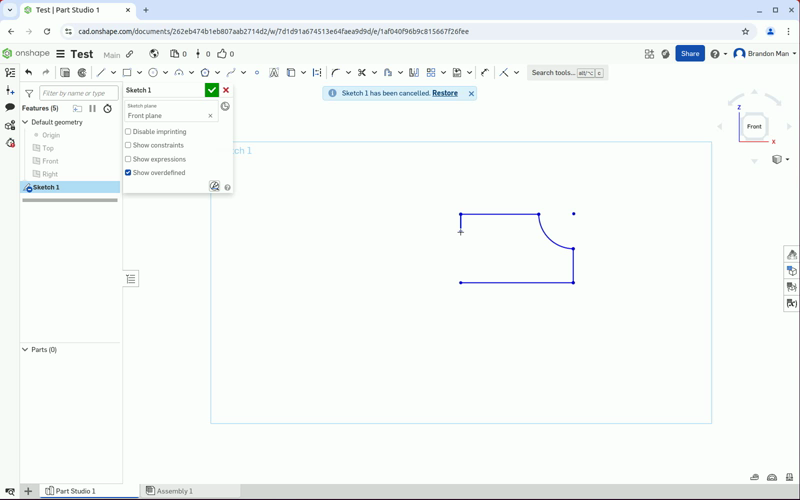
mouse_move(460, 231)
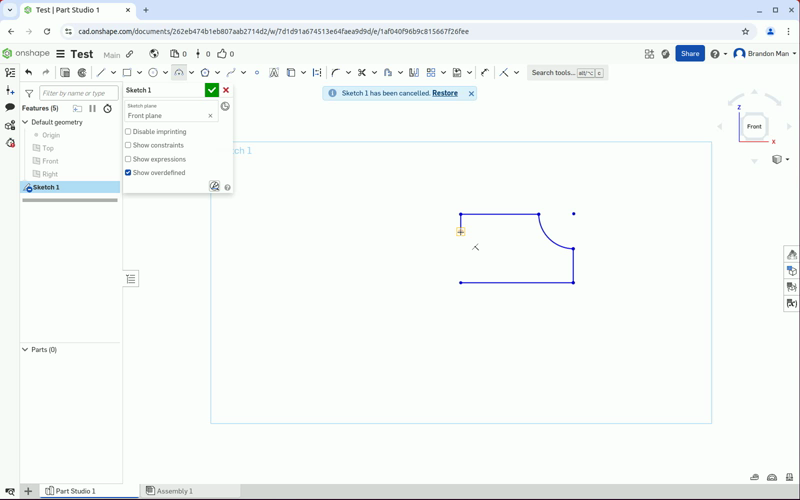
click(460, 231)
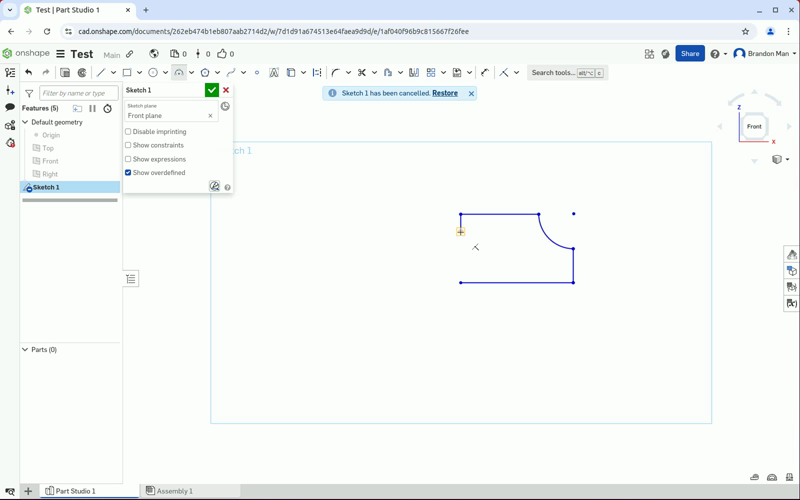
key_down(shift)
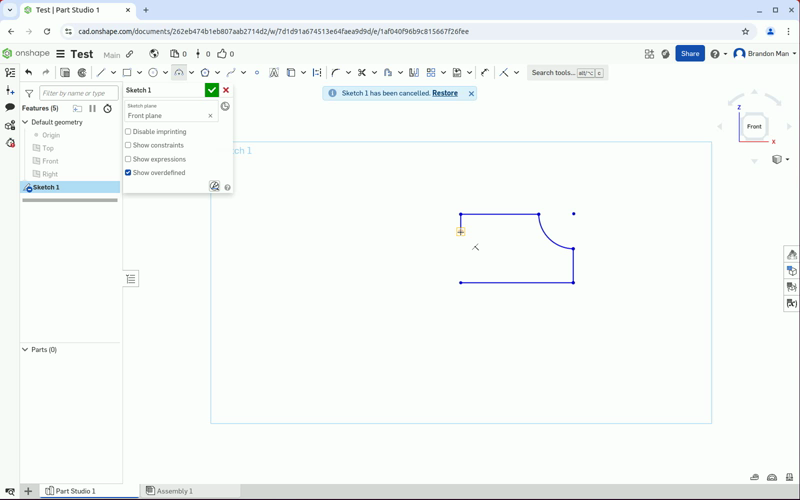
mouse_move(460, 266)
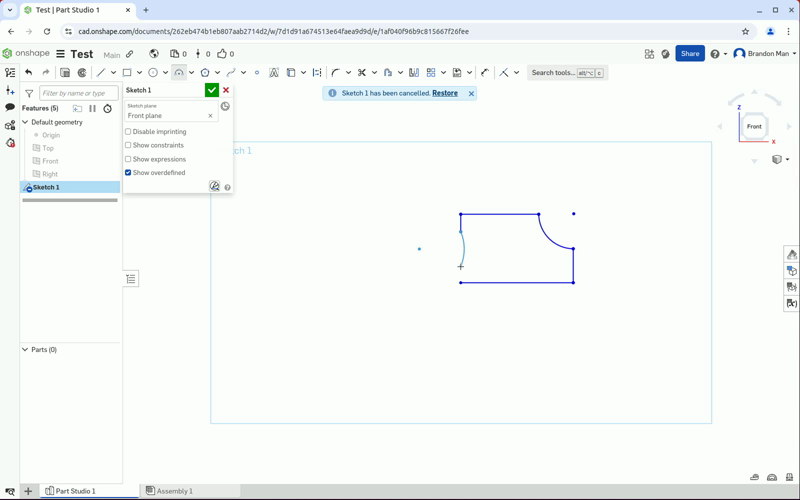
click(460, 266)
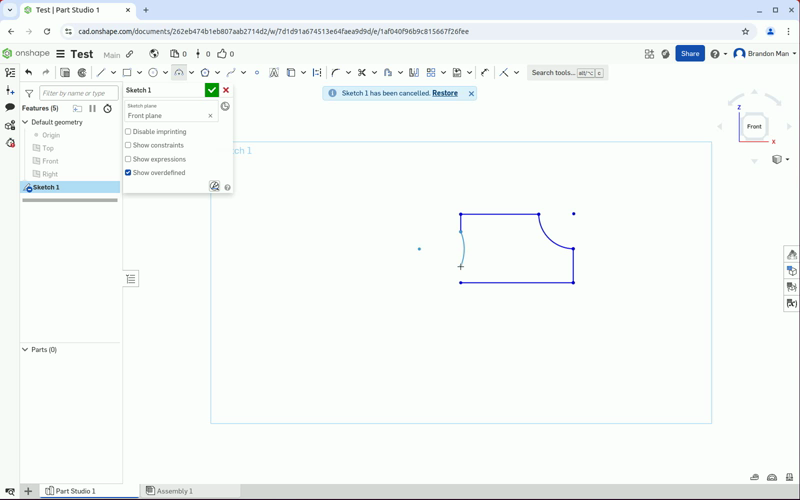
mouse_move(477, 249)
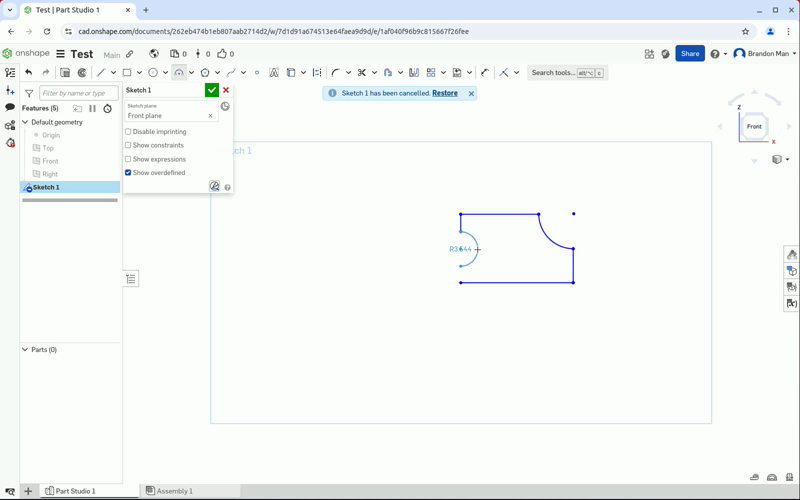
click(477, 249)
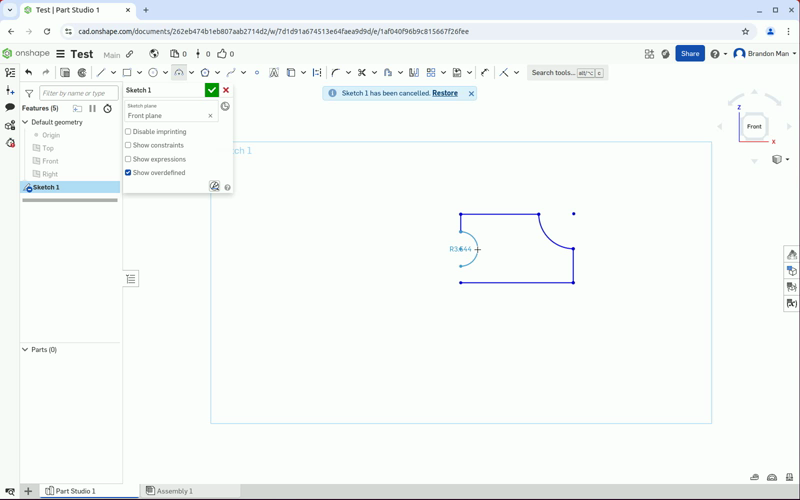
key_up(shift)
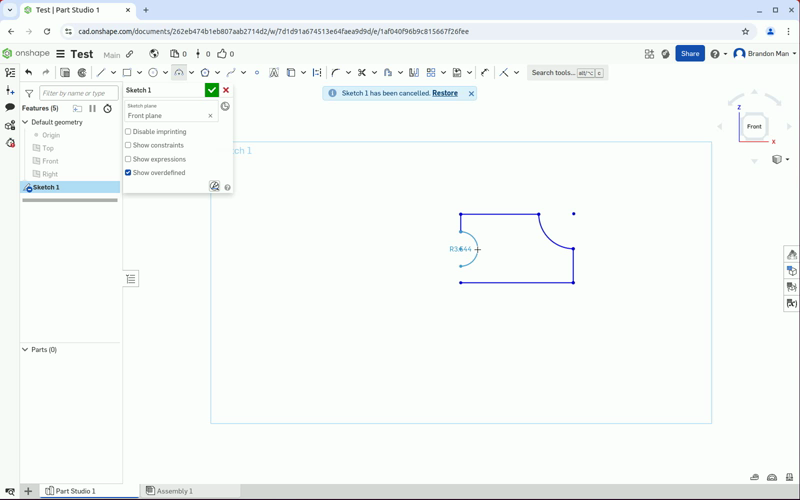
key(esc)
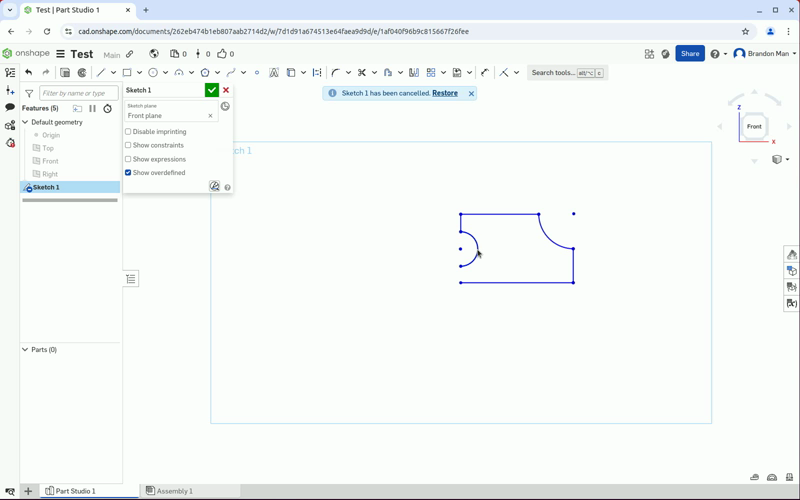
key(l)
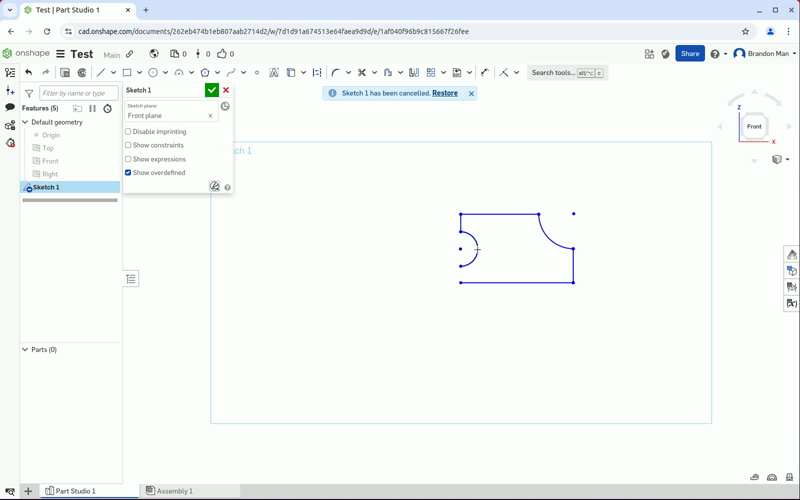
mouse_move(460, 266)
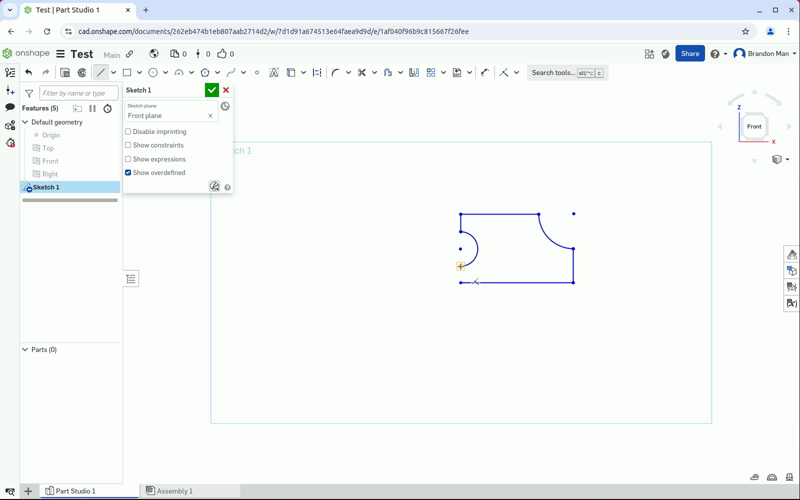
click(460, 266)
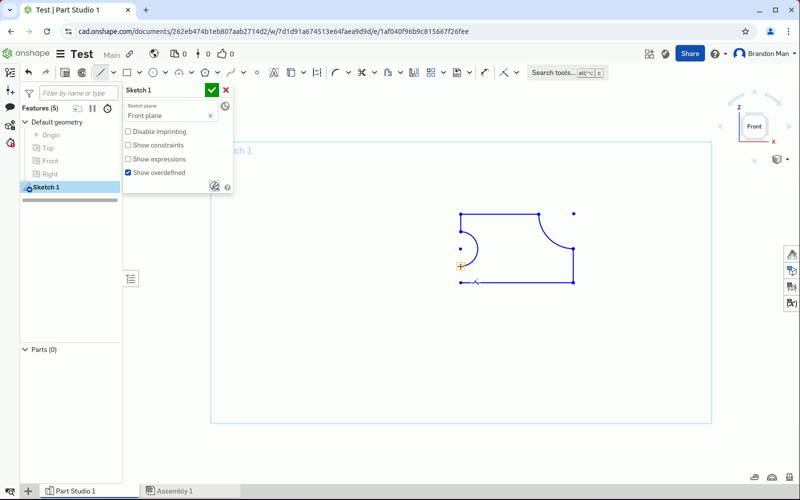
mouse_move(490, 266)
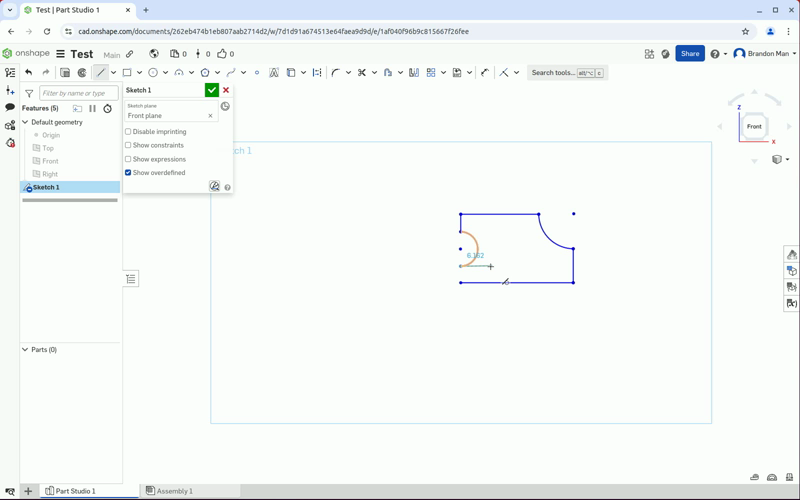
key_down(shift)
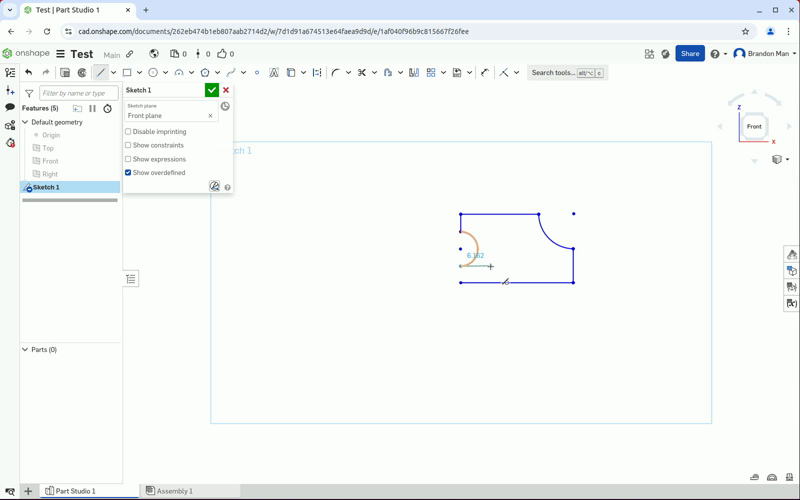
mouse_move(460, 282)
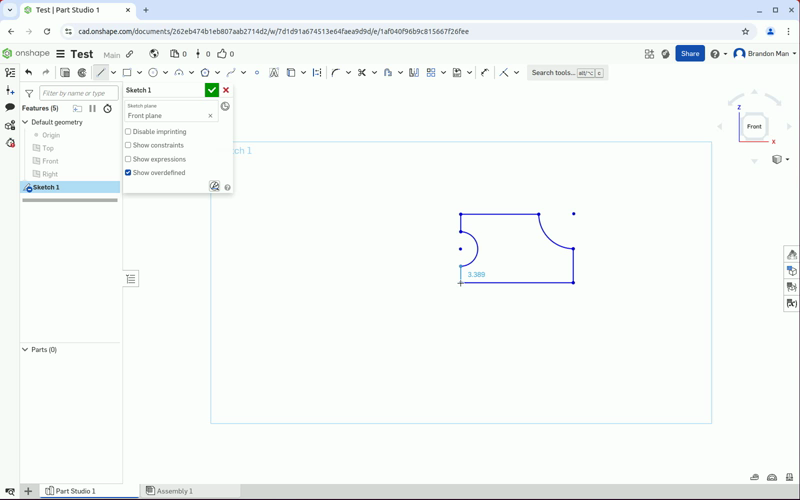
key_up(shift)
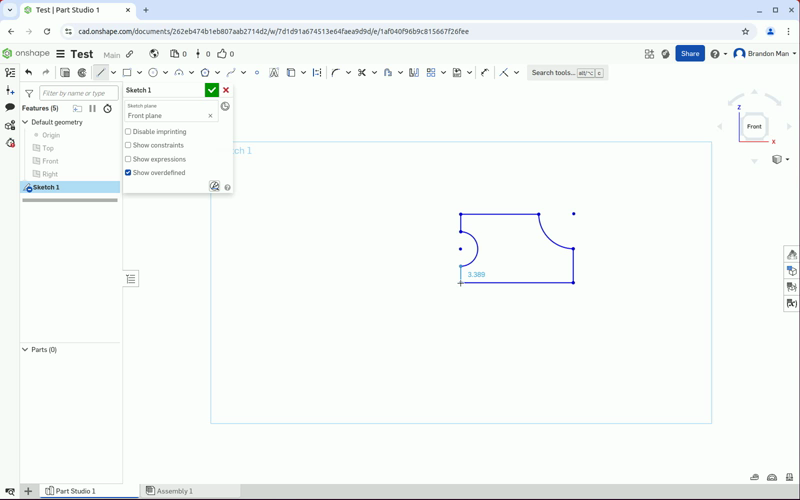
click(460, 282)
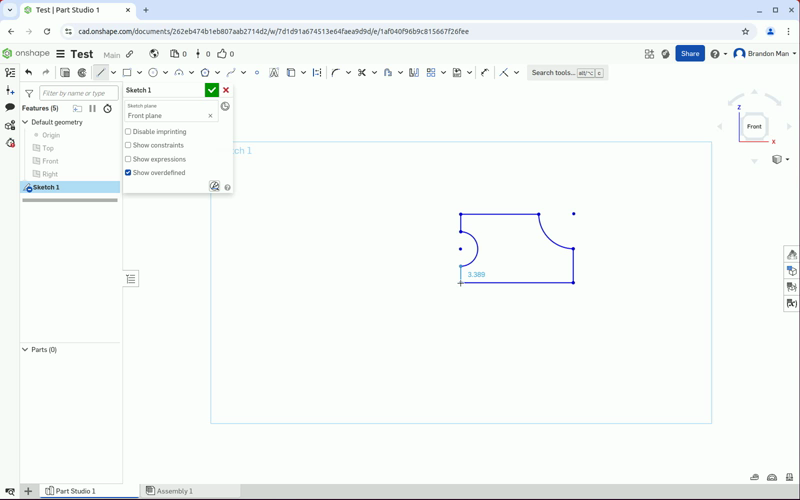
key(esc)
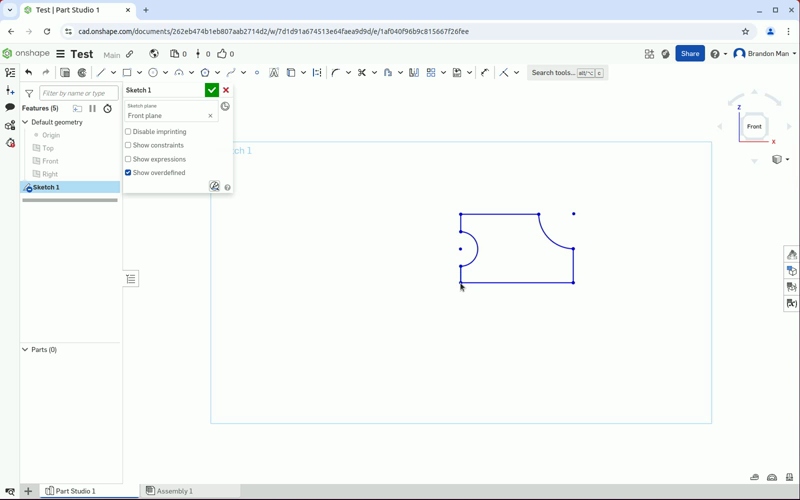
mouse_move(513, 227)
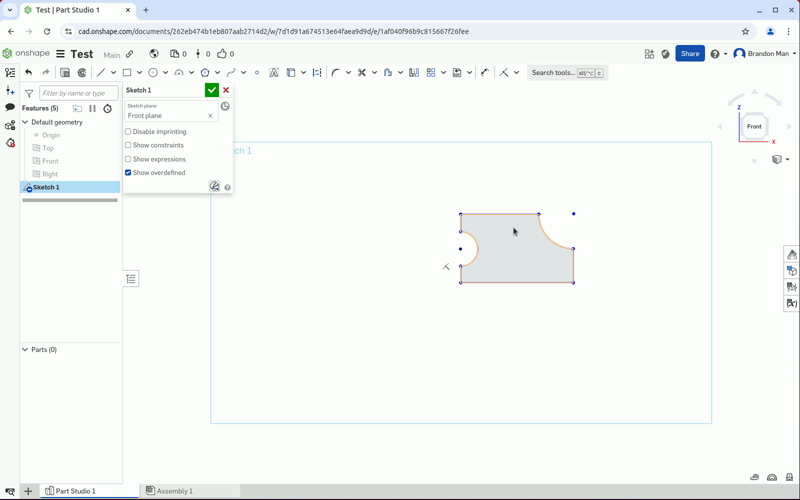
scroll(6)
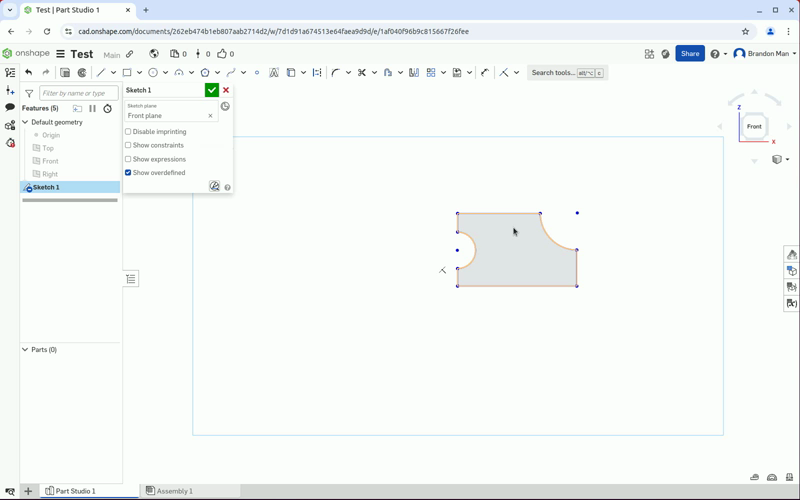
scroll(6)
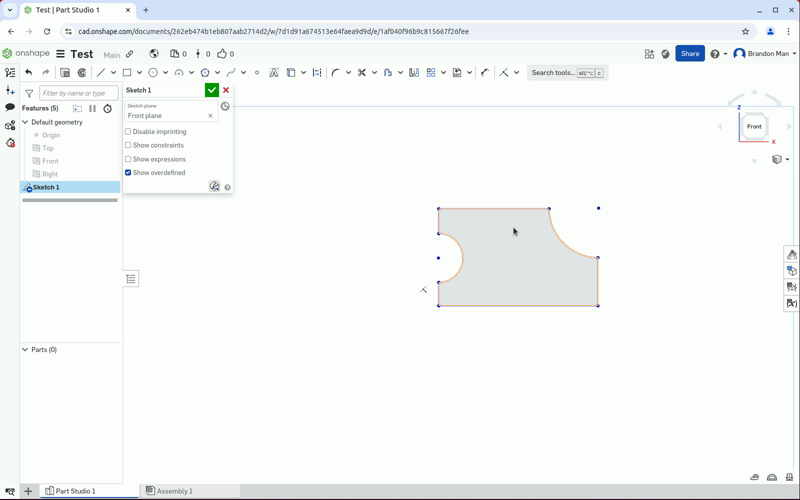
scroll(6)
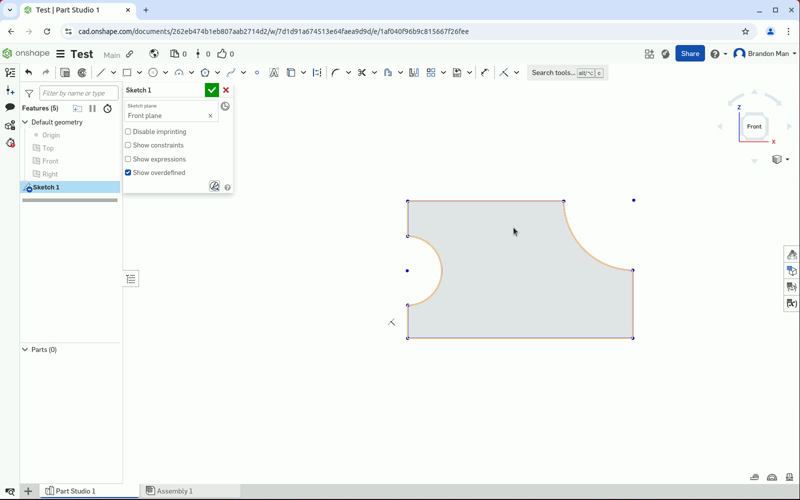
scroll(6)
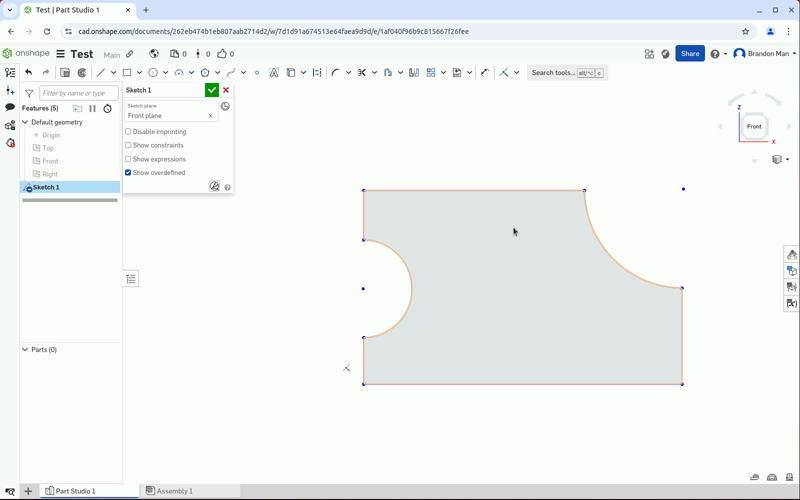
scroll(6)
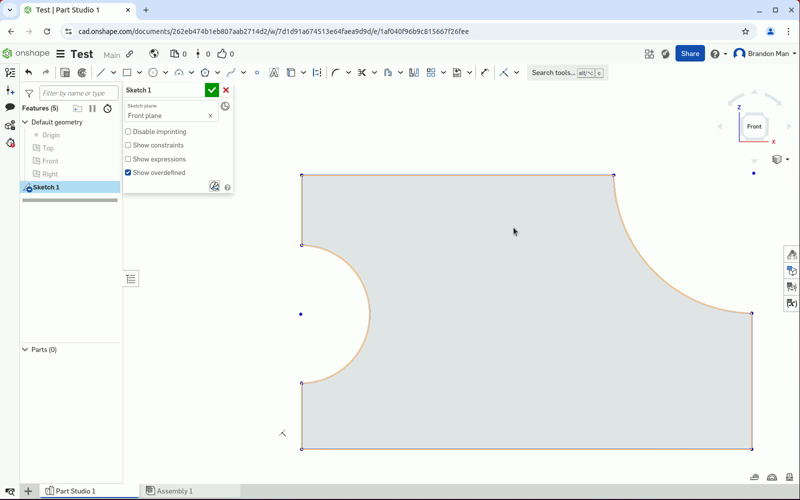
scroll(6)
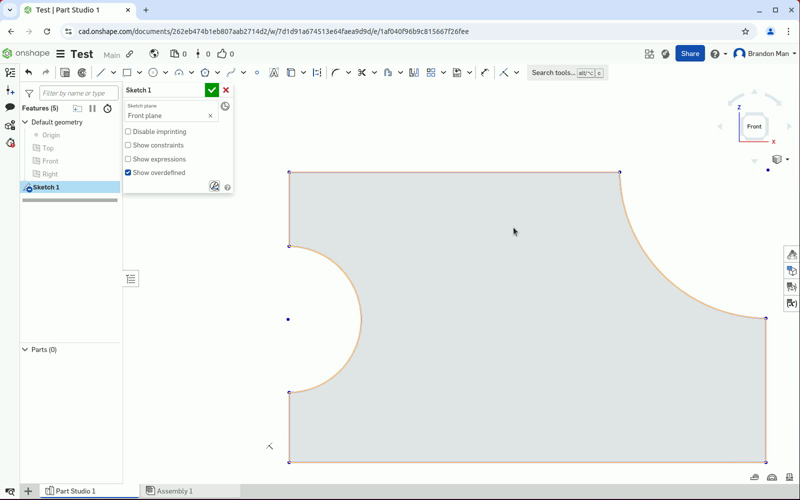
scroll(6)
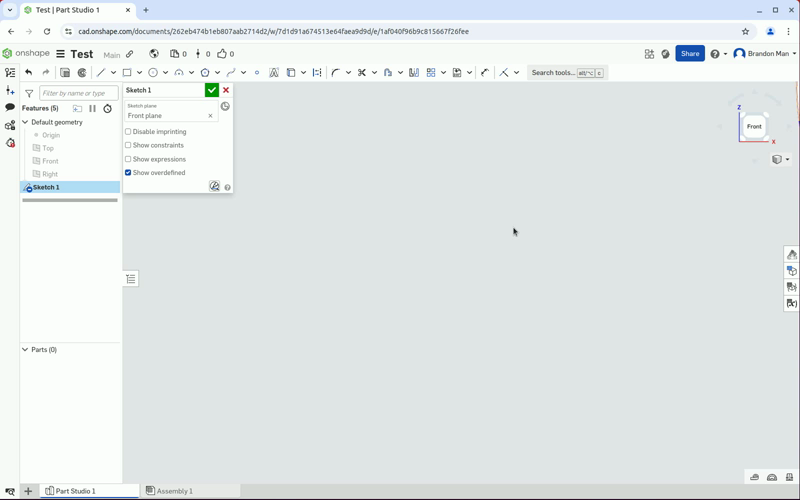
click(513, 227)
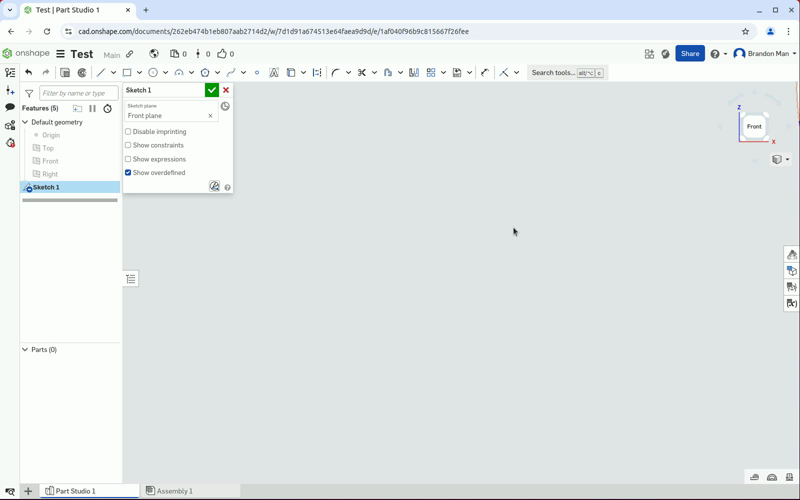
scroll(-6)
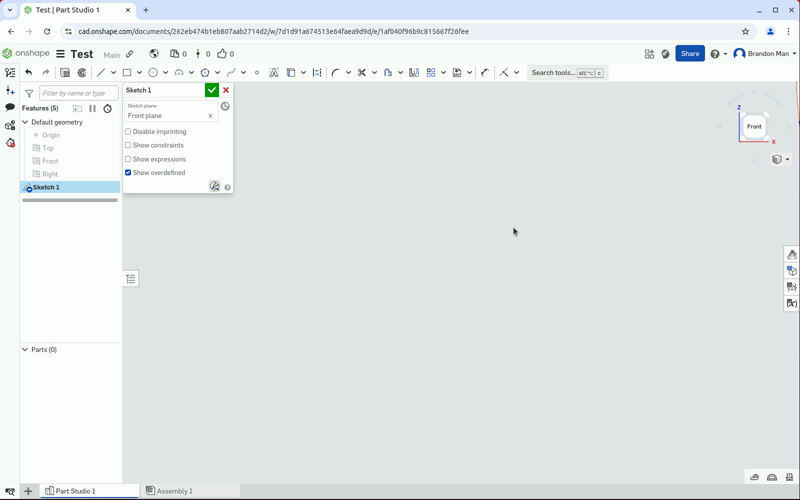
scroll(-6)
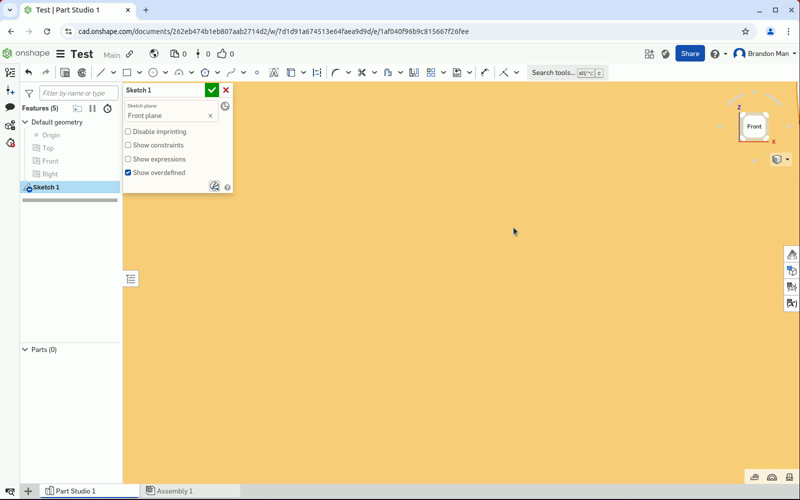
scroll(-6)
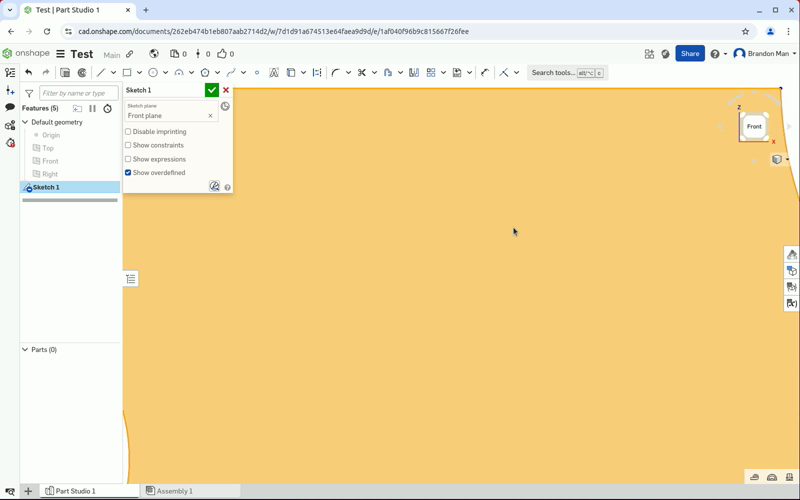
scroll(-6)
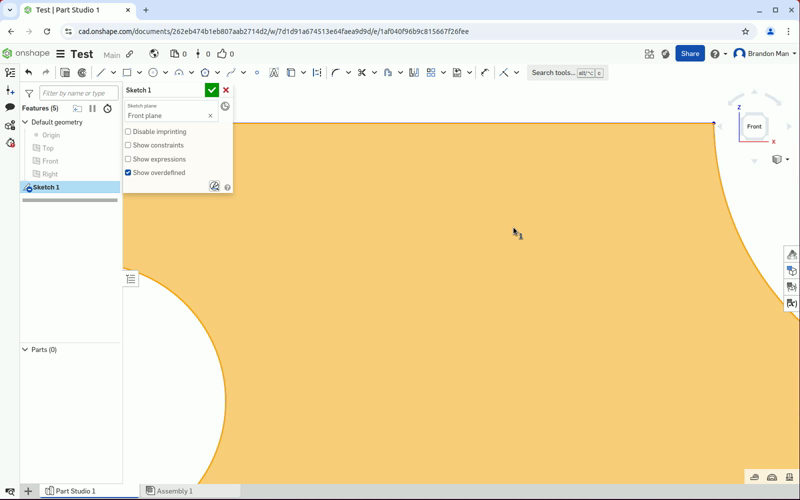
scroll(-6)
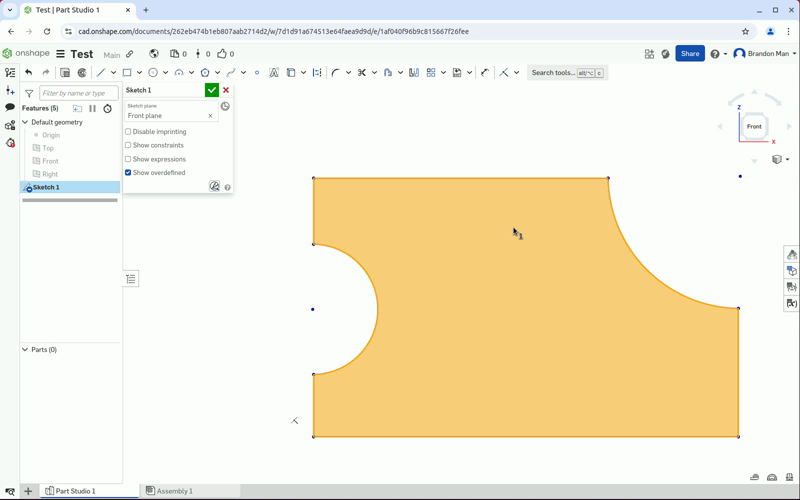
scroll(-6)
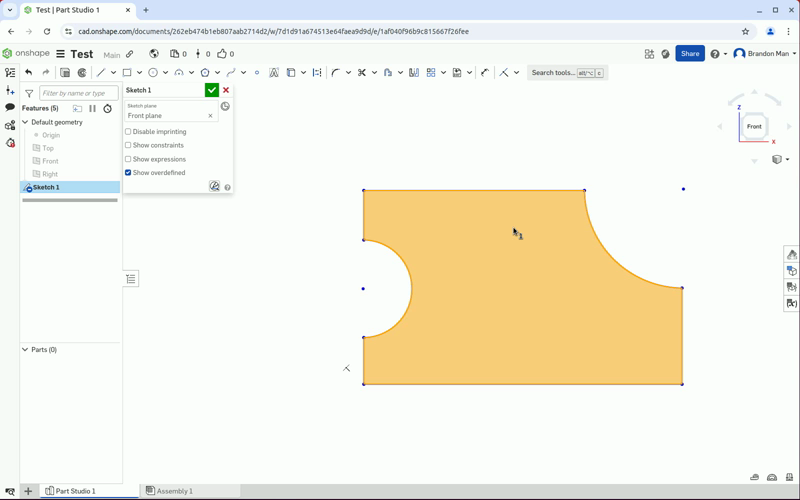
scroll(-6)
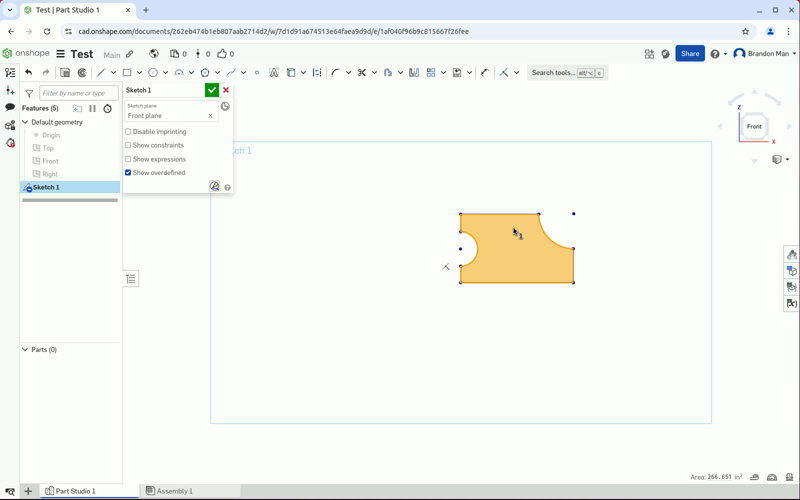
mouse_move(73, 352)
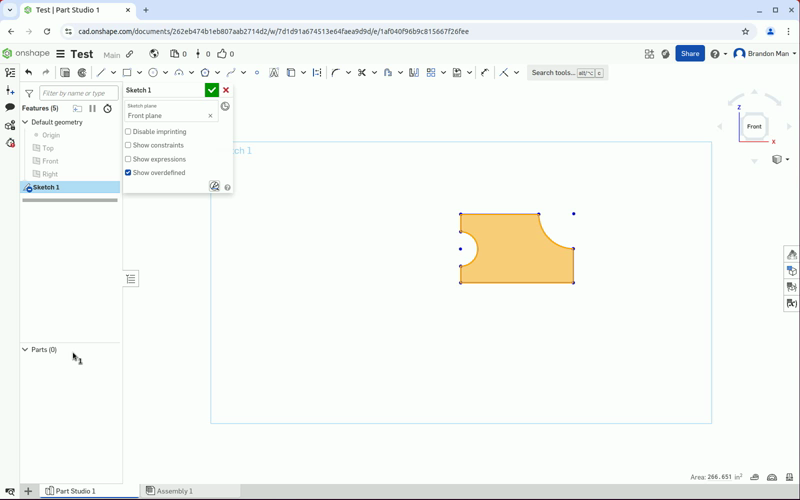
key(shift+y)
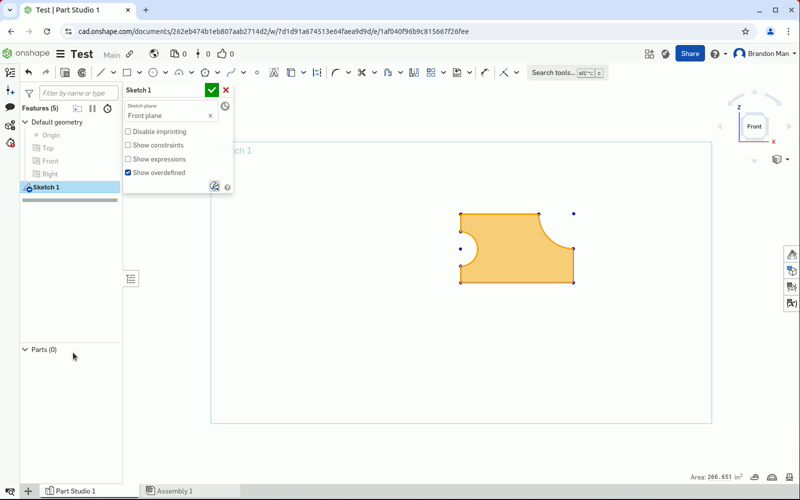
key(shift+e)
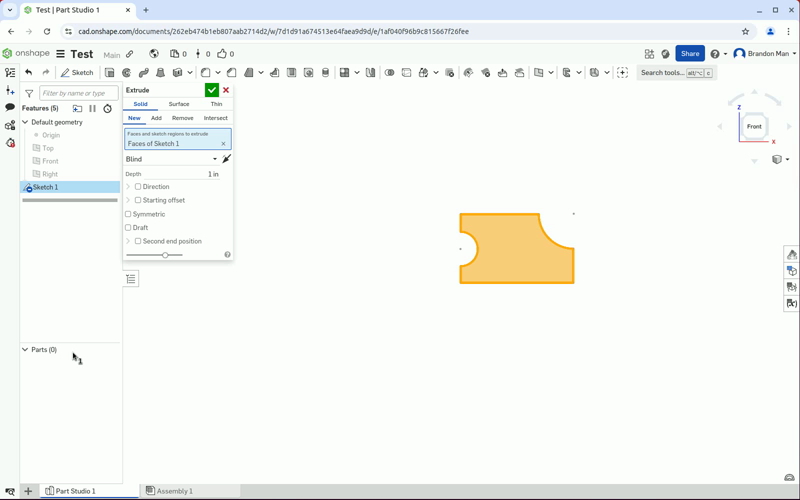
mouse_move(143, 106)
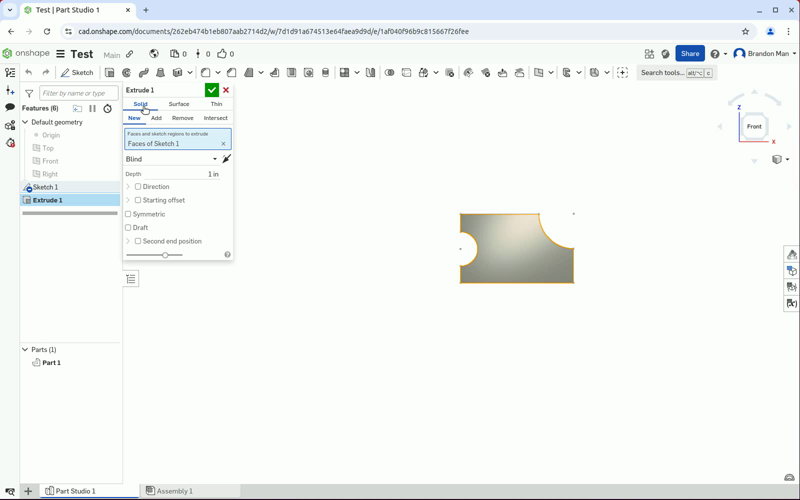
click(143, 106)
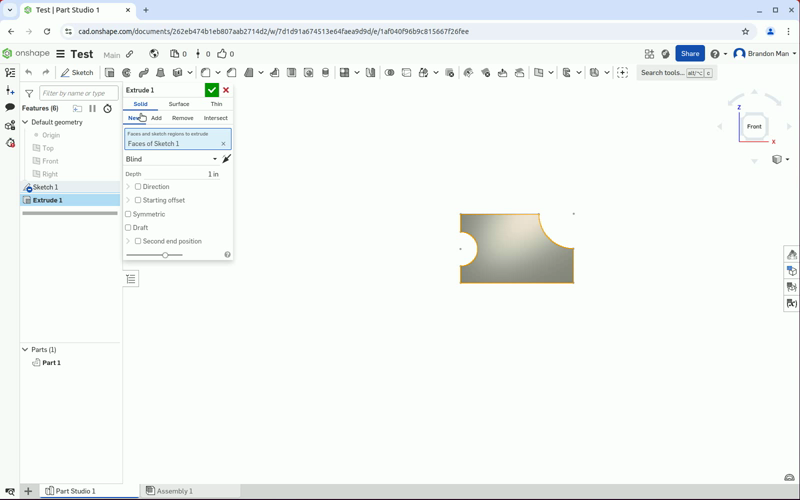
mouse_move(137, 120)
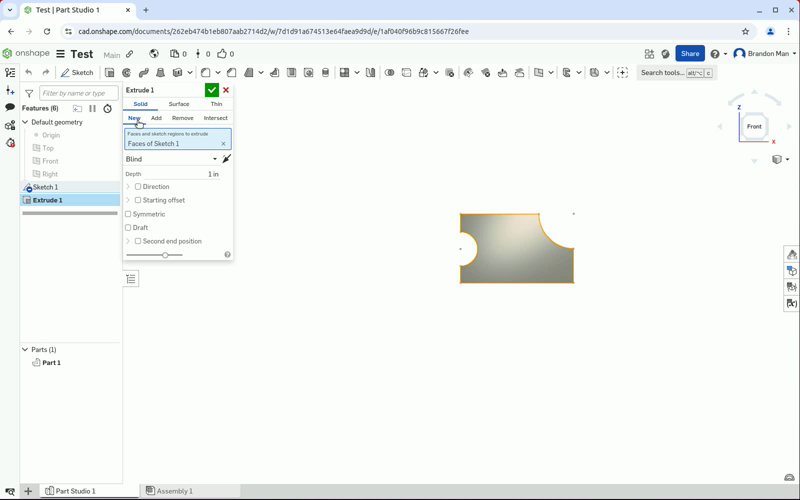
click(137, 120)
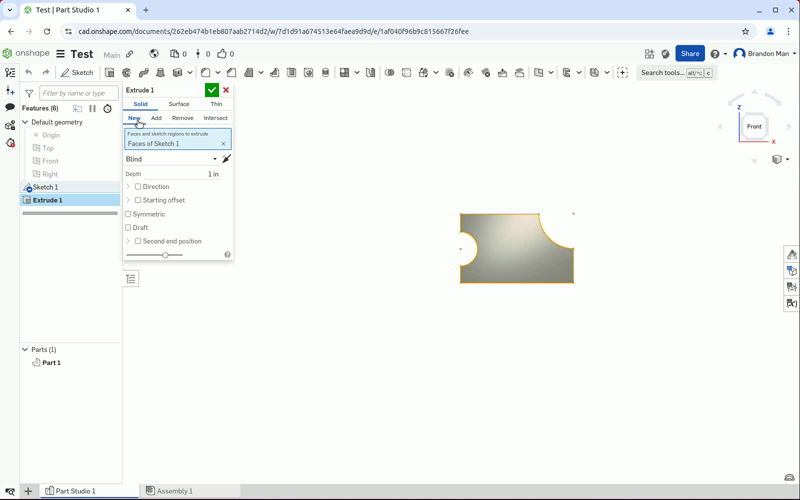
key(tab, 4)
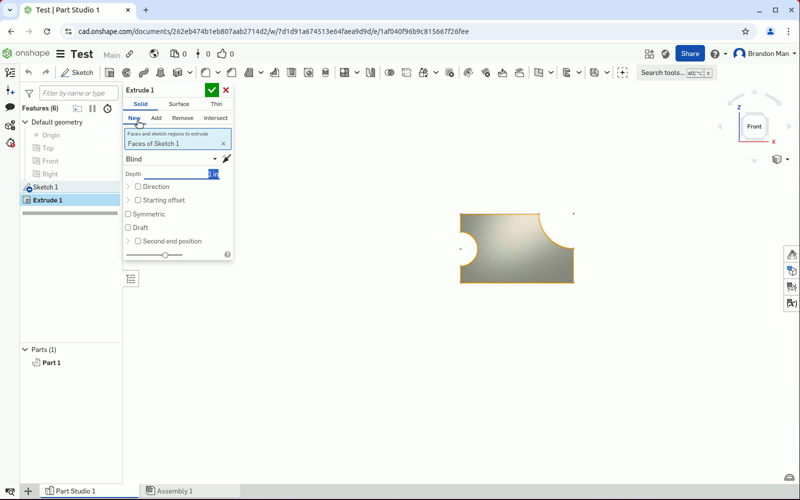
text(11.313)
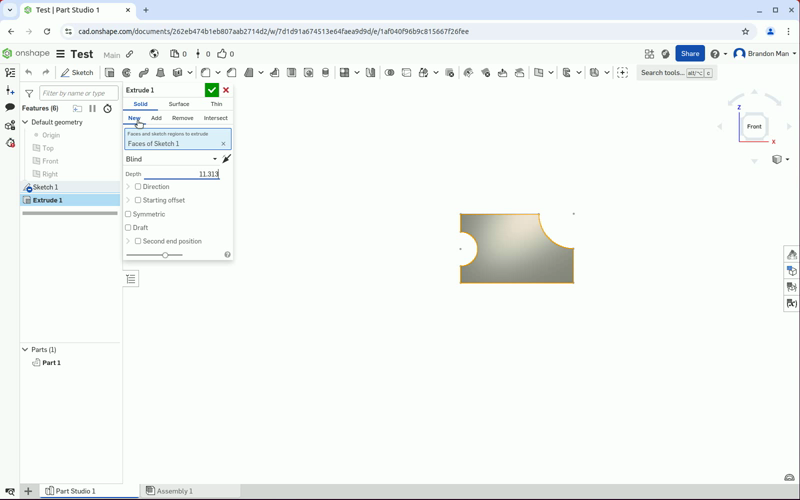
key(enter)
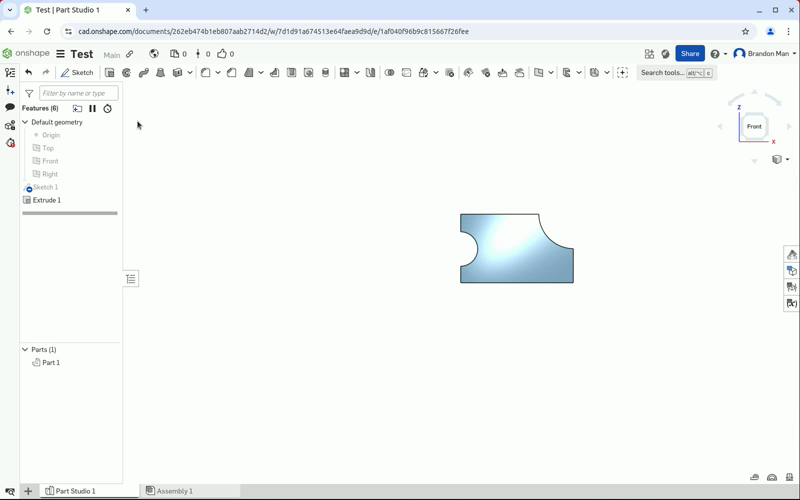
key(shift+h)
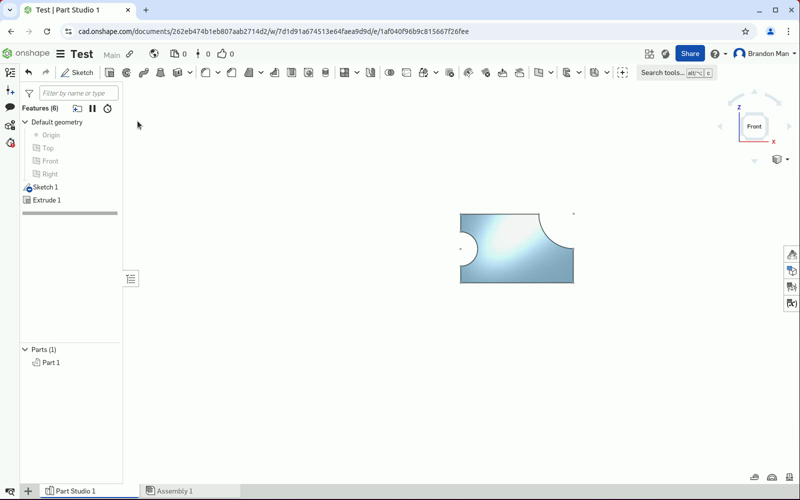
key(shift+h)
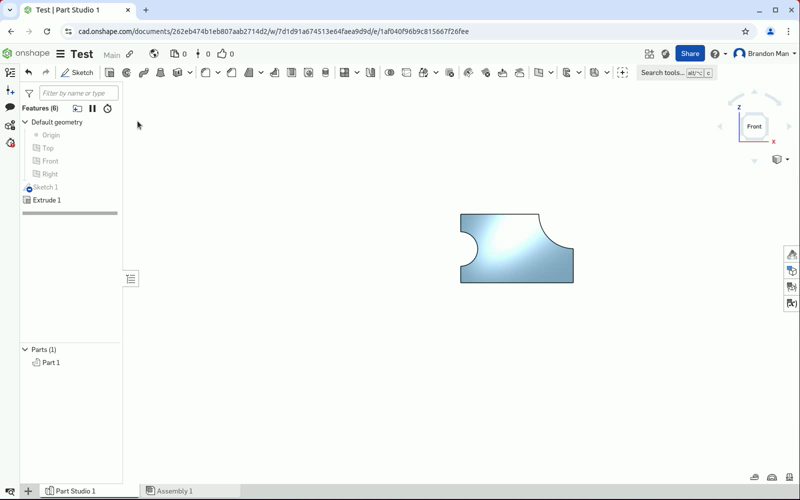
mouse_move(73, 189)
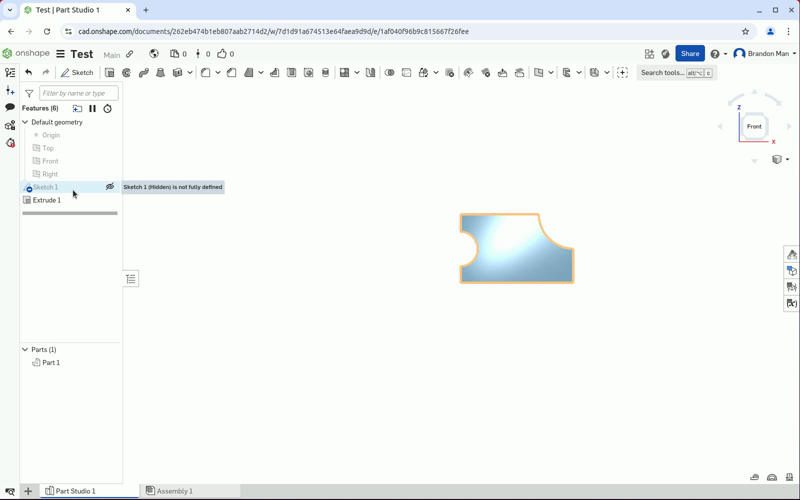
click(73, 189)
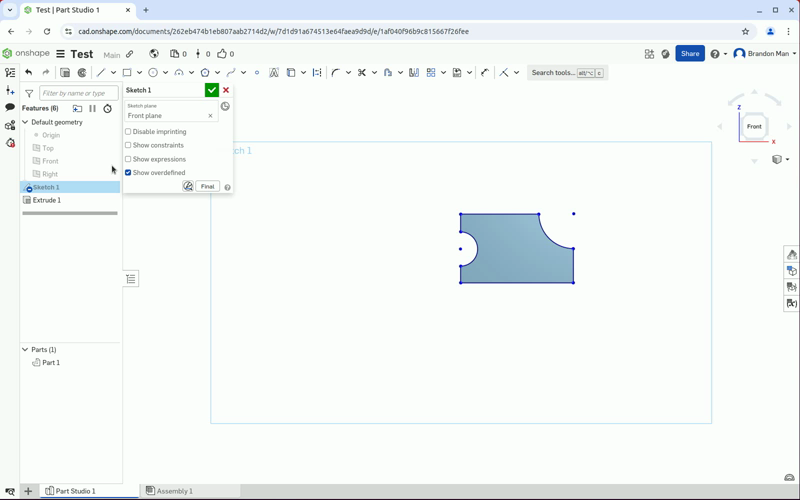
mouse_move(229, 92)
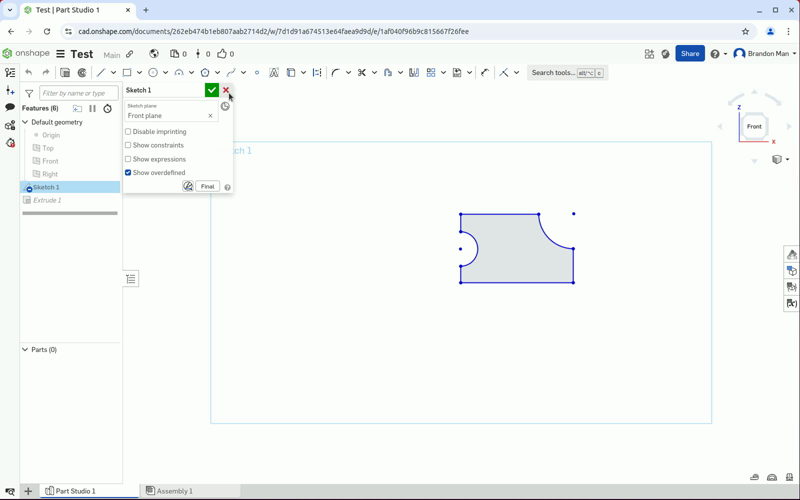
click(229, 92)
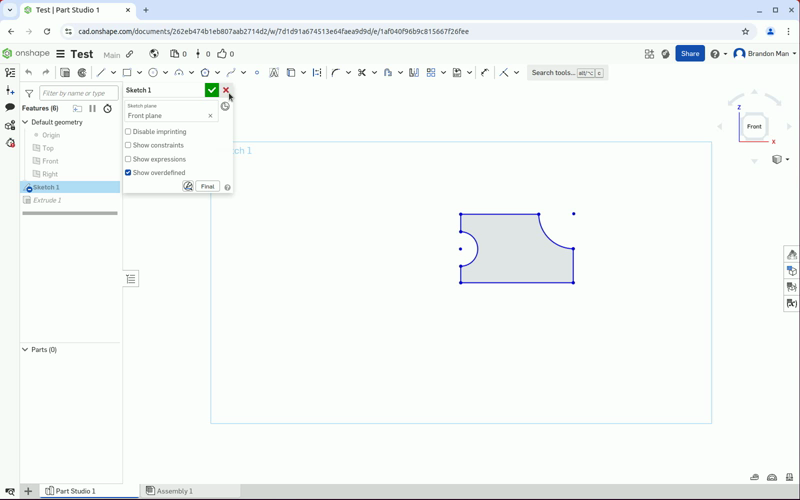
key(shift+s)
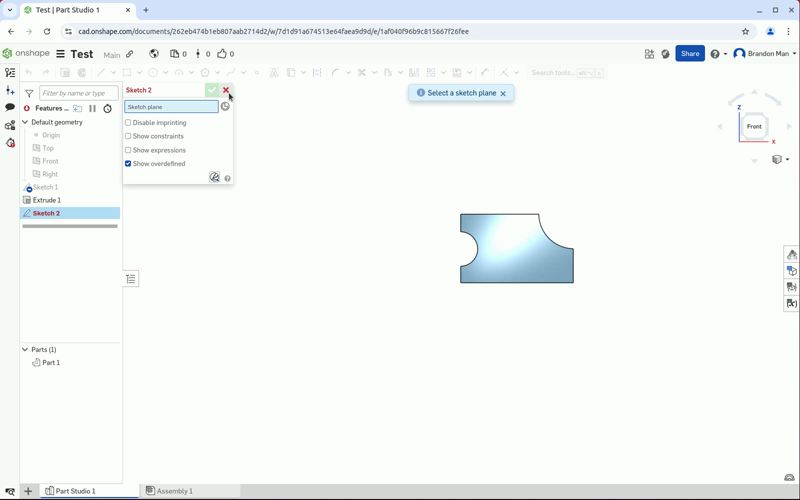
mouse_move(73, 163)
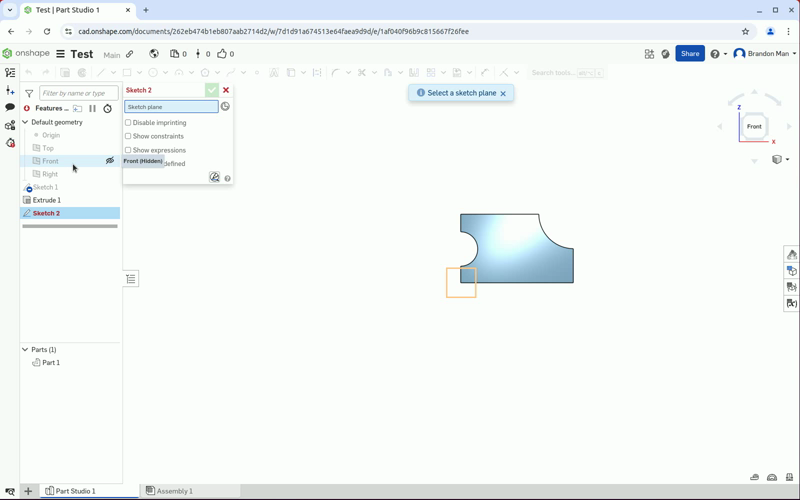
click(73, 163)
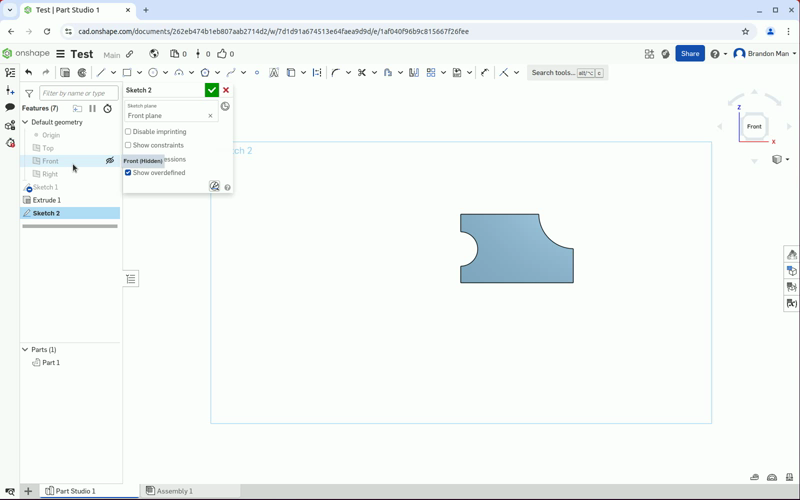
mouse_move(73, 352)
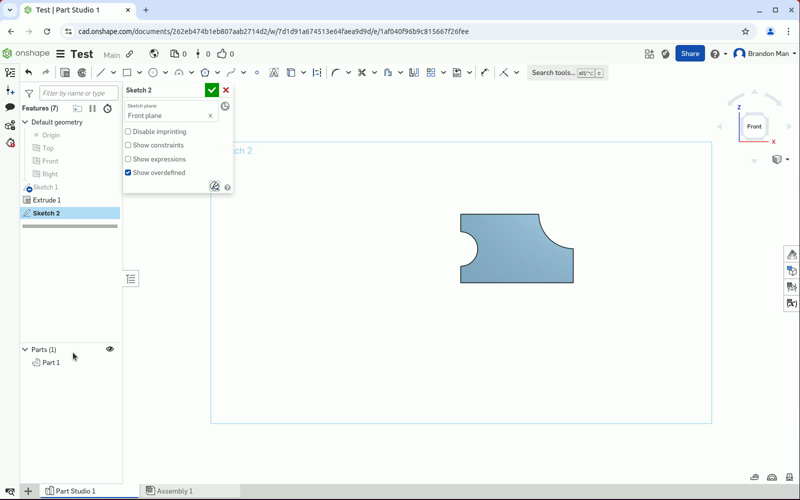
key(y)
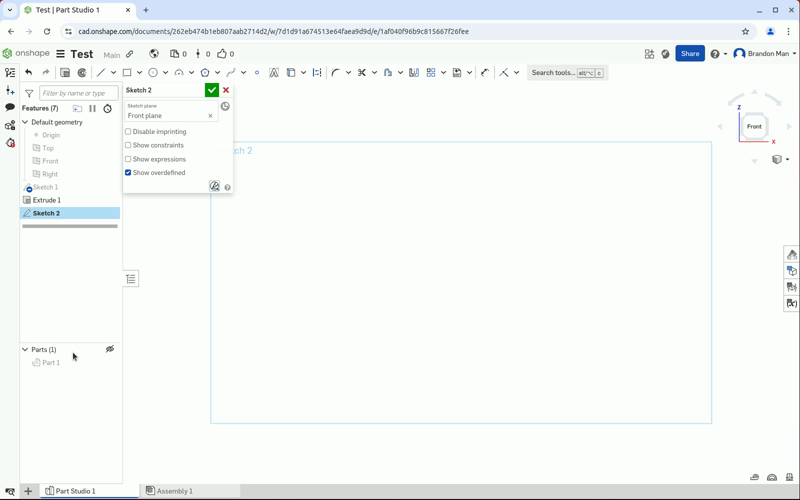
key(l)
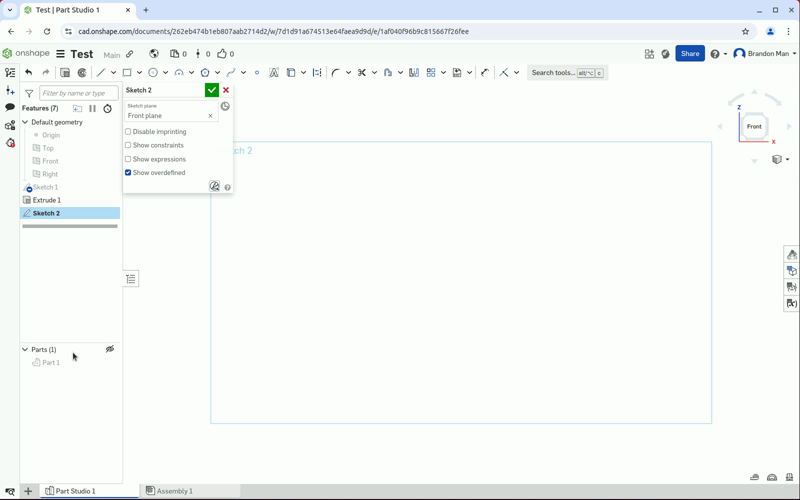
key_down(shift)
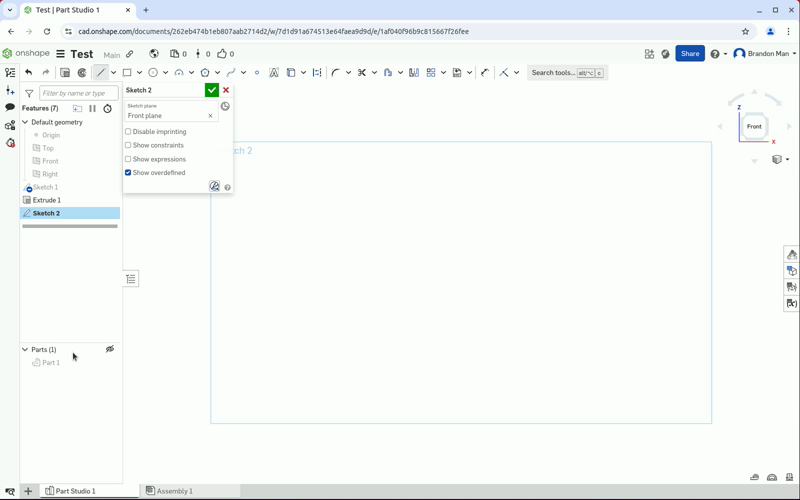
mouse_move(460, 282)
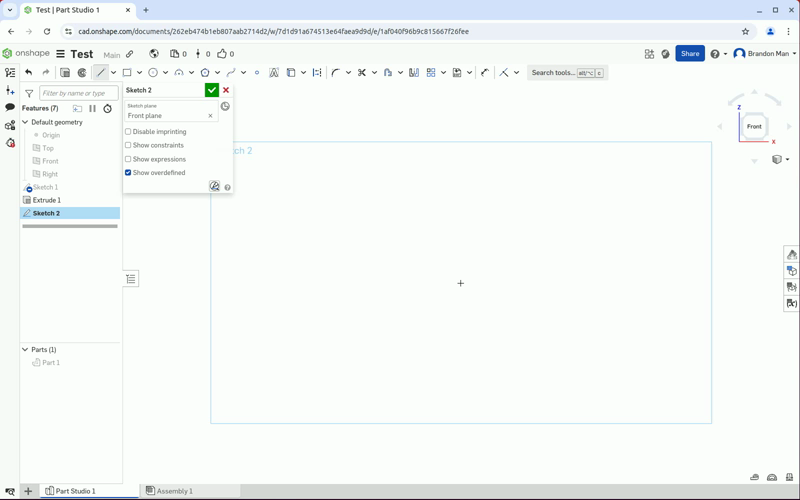
click(460, 282)
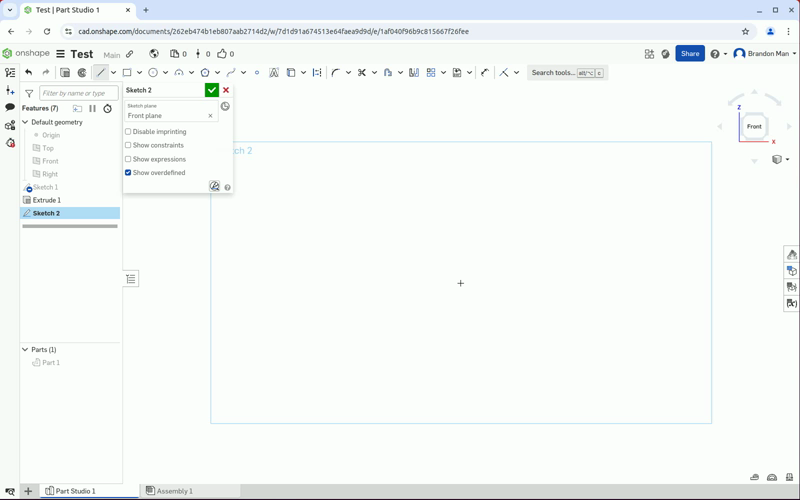
key_up(shift)
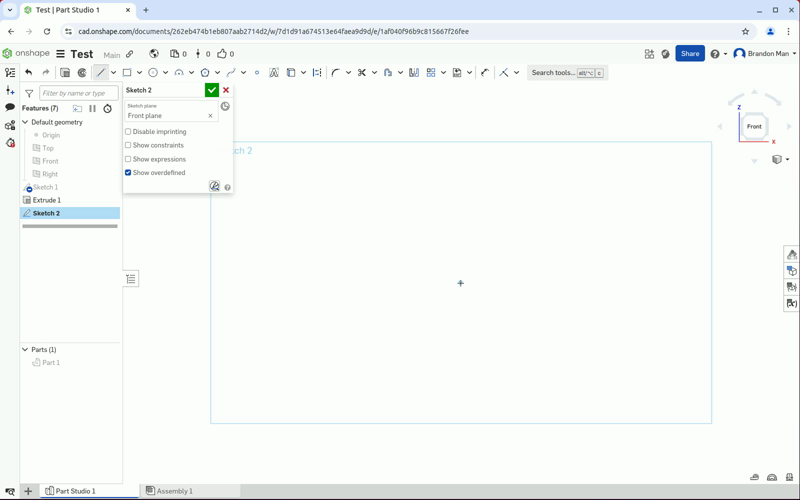
key_down(shift)
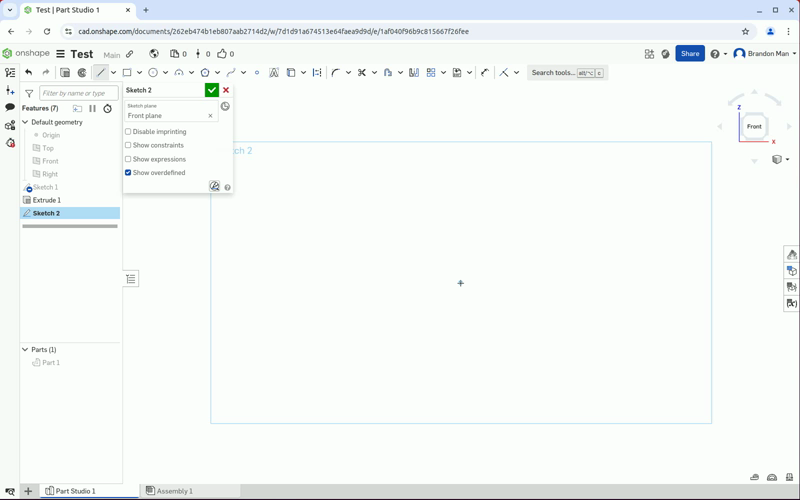
mouse_move(490, 282)
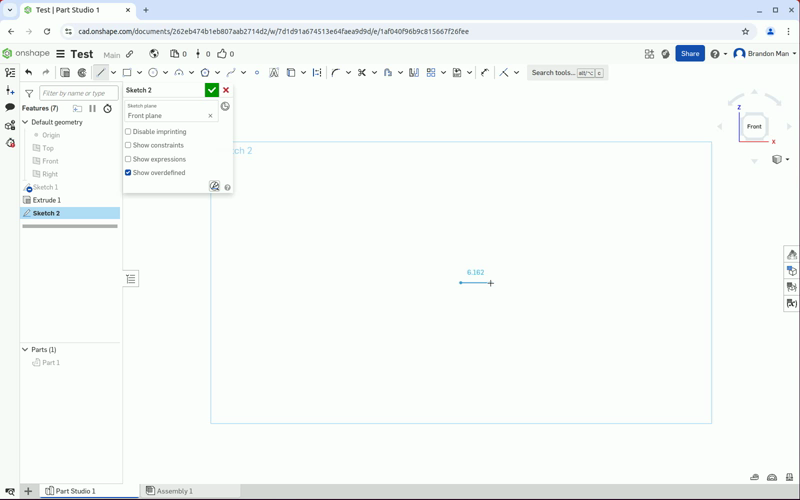
mouse_move(460, 265)
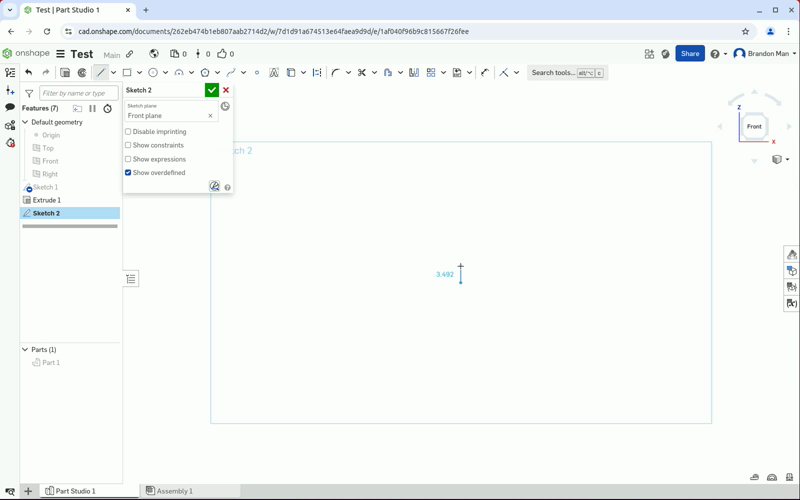
click(460, 265)
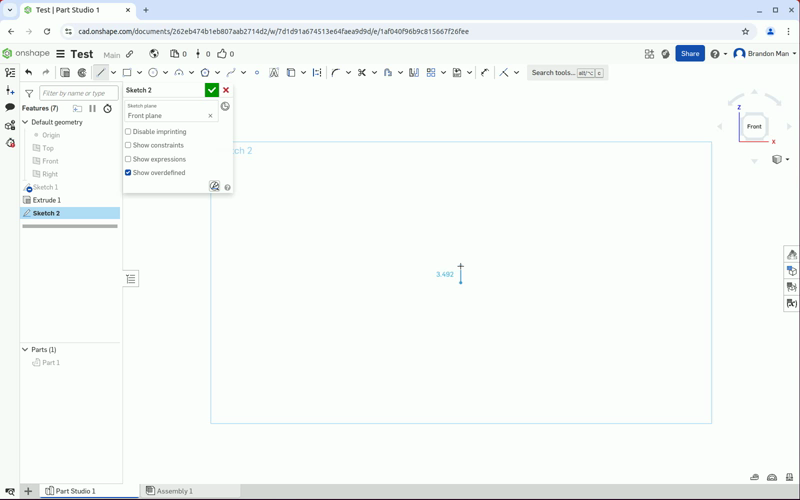
key_up(shift)
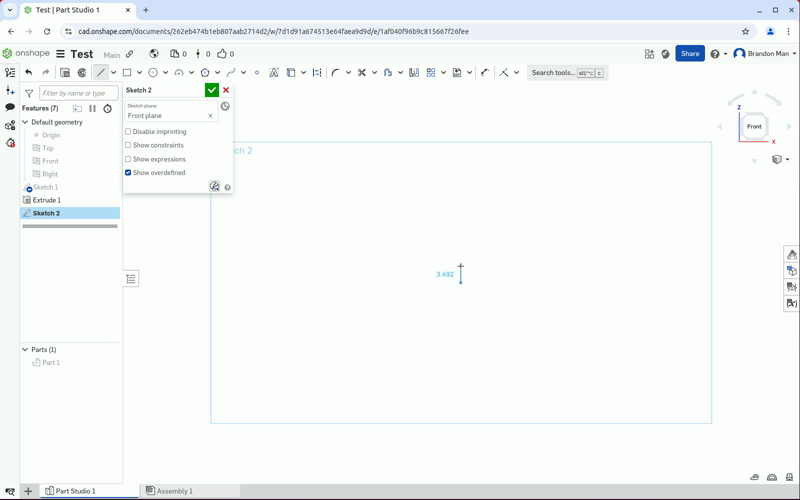
key(esc)
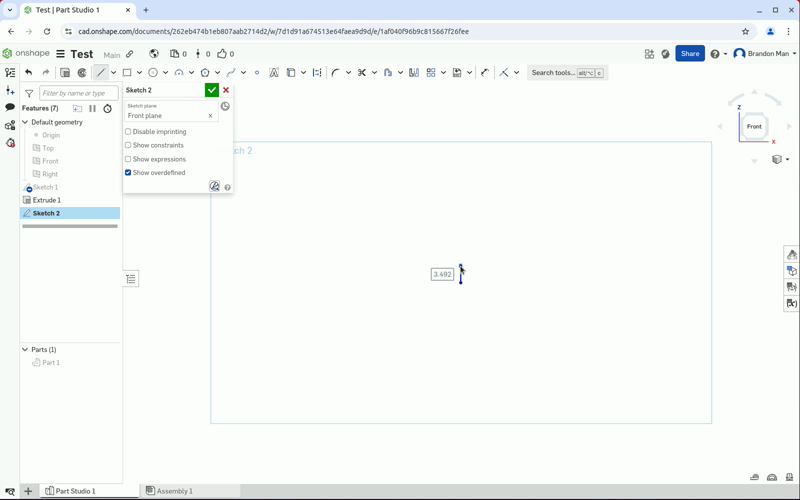
key(a)
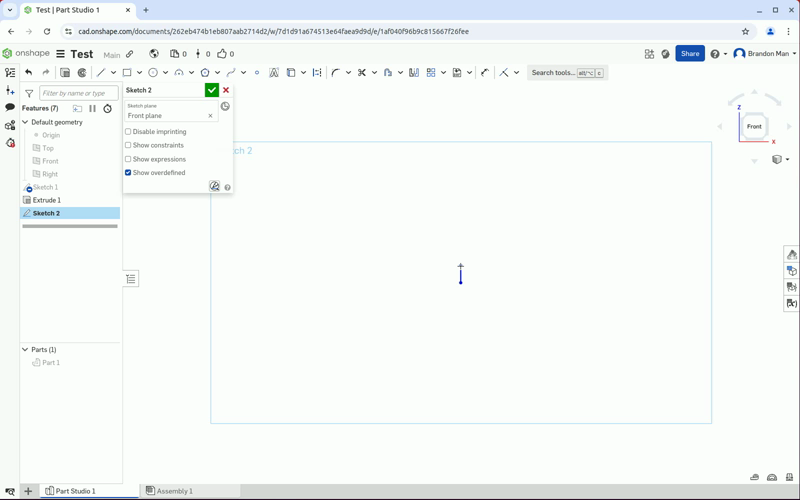
mouse_move(460, 265)
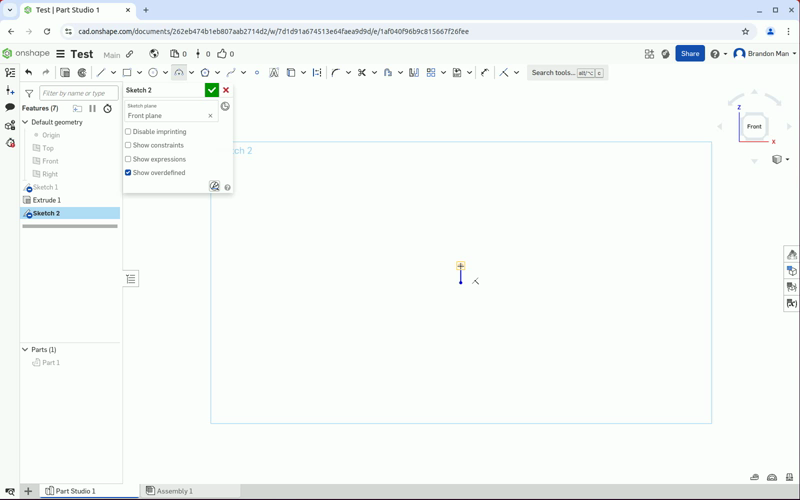
click(460, 265)
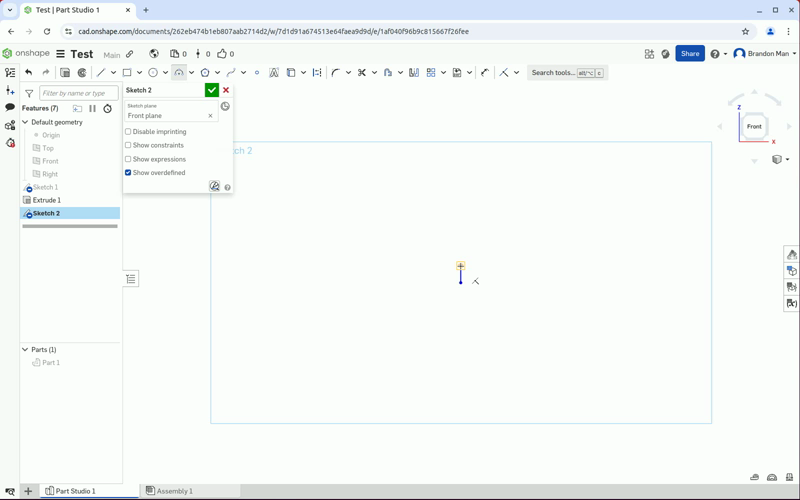
key_down(shift)
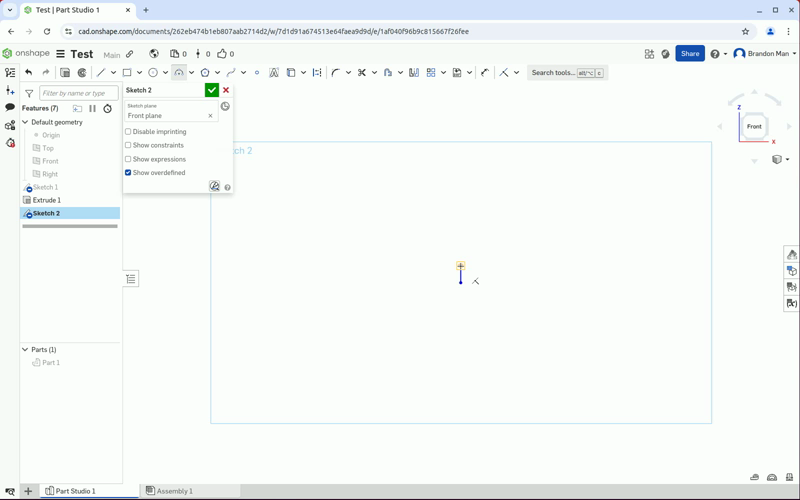
mouse_move(460, 231)
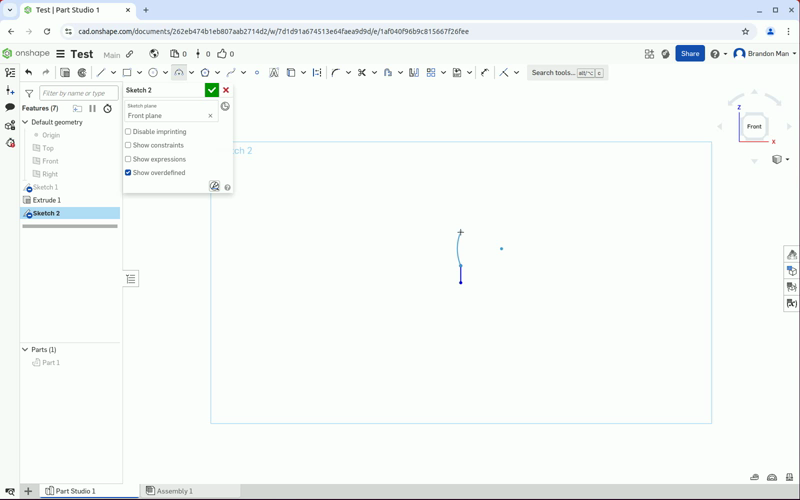
click(460, 231)
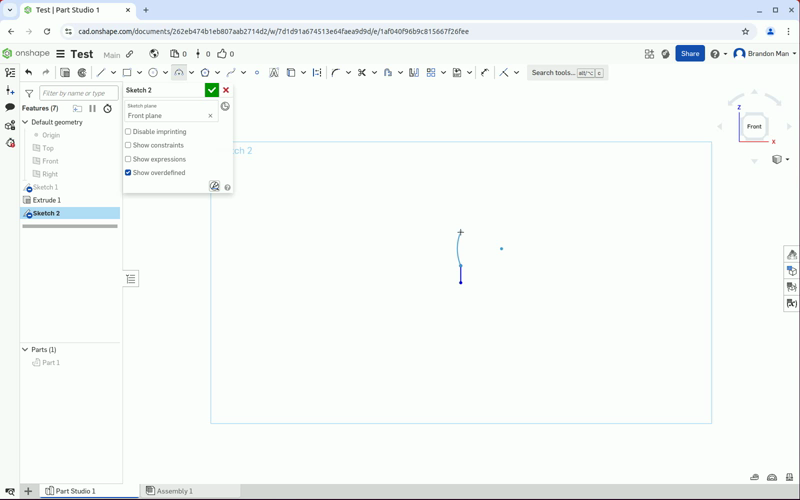
mouse_move(444, 248)
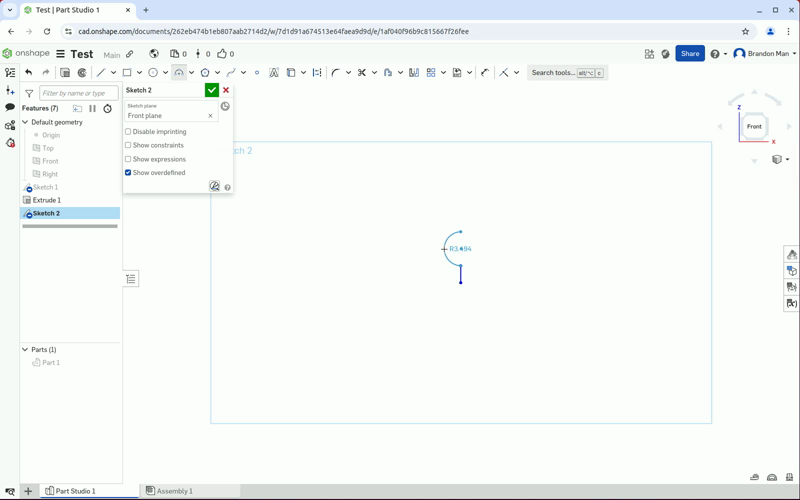
click(444, 248)
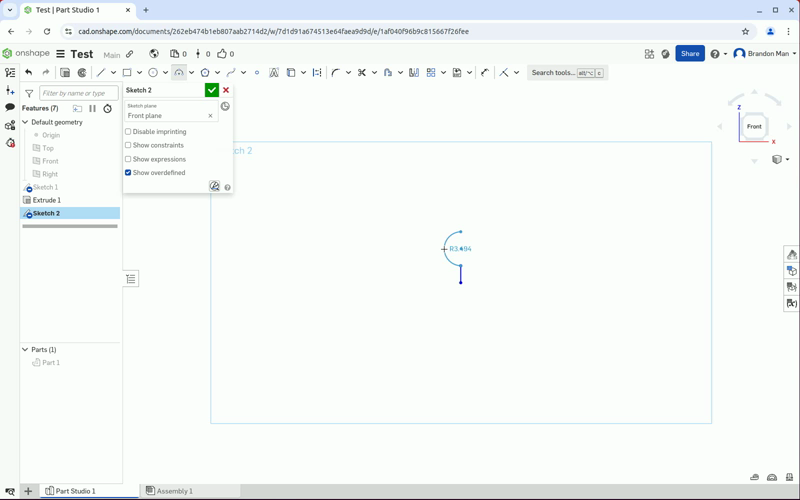
key_up(shift)
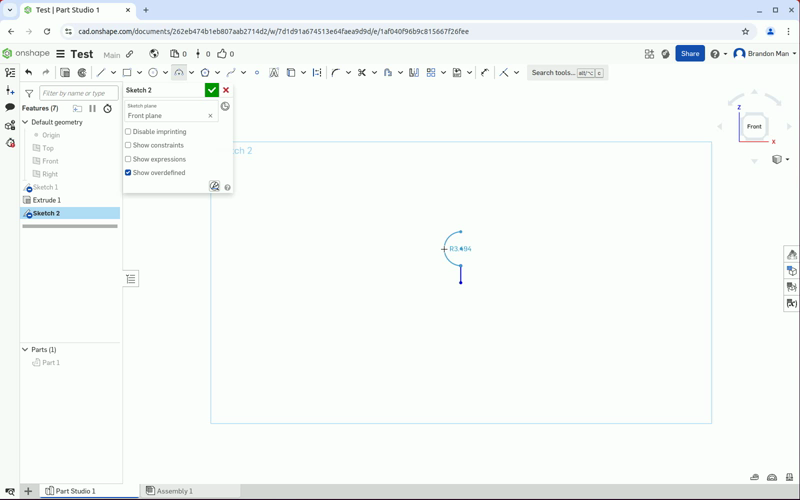
key(esc)
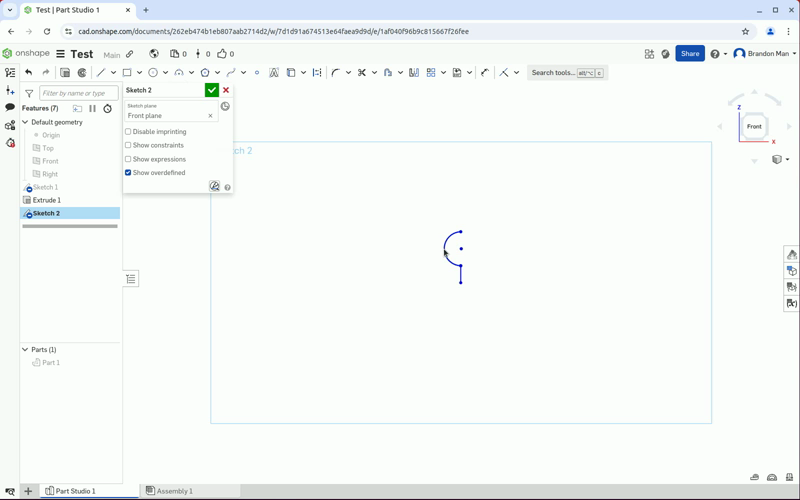
key(l)
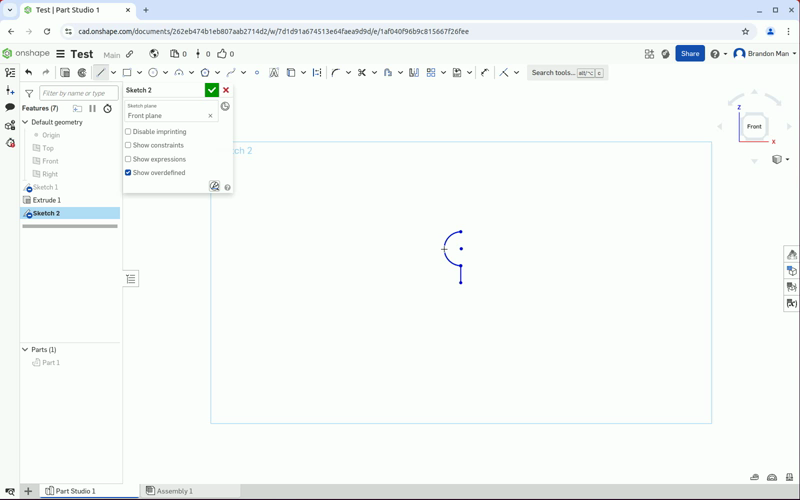
mouse_move(460, 231)
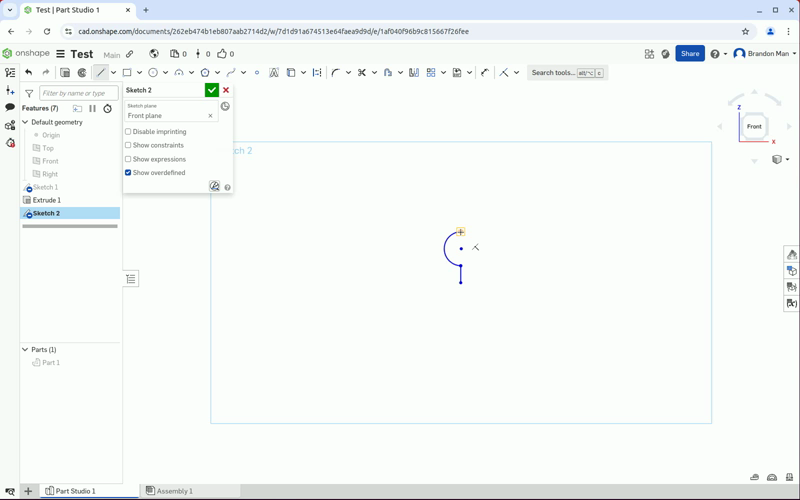
click(460, 231)
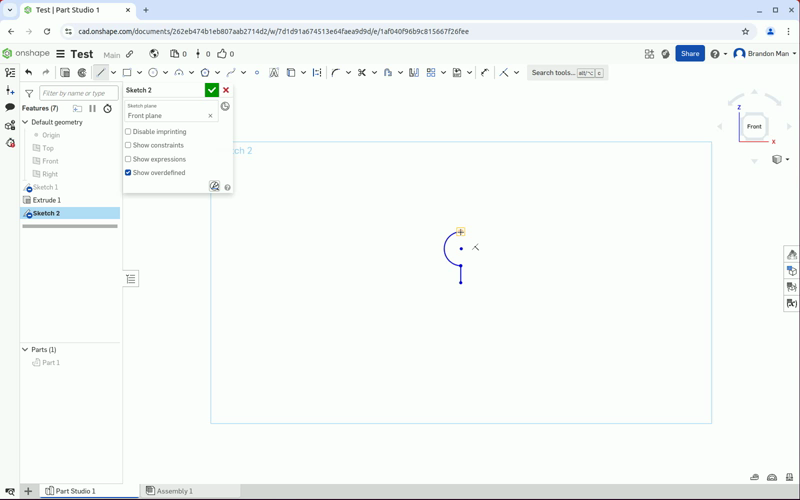
key_down(shift)
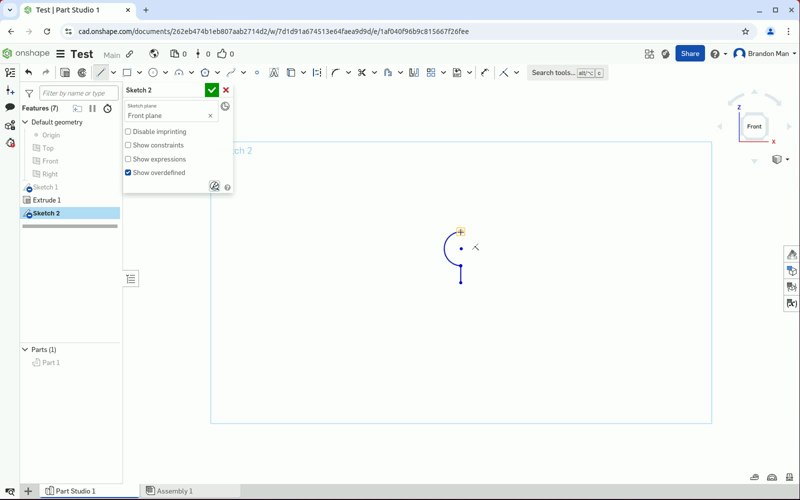
mouse_move(490, 231)
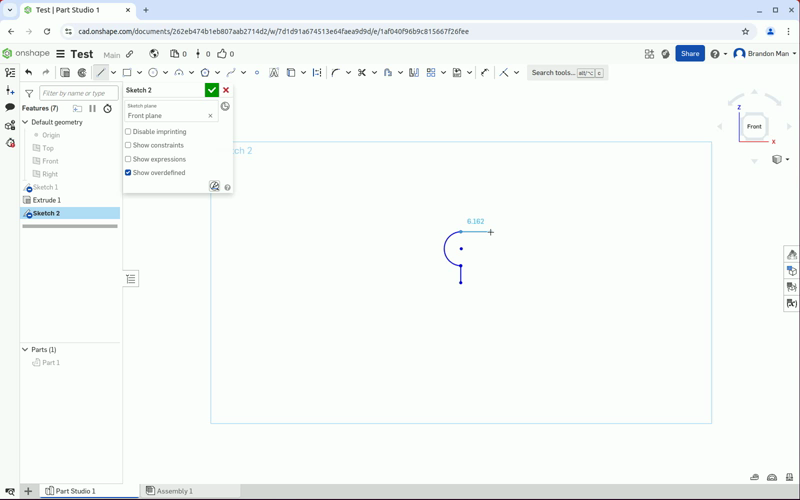
mouse_move(460, 214)
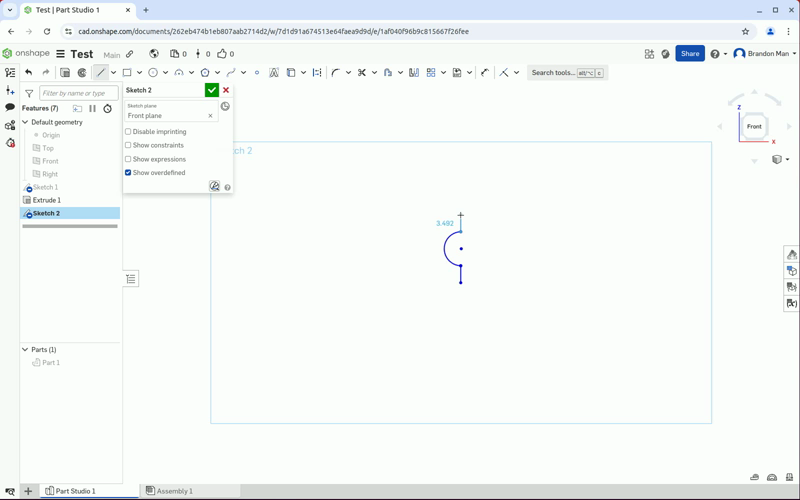
click(460, 214)
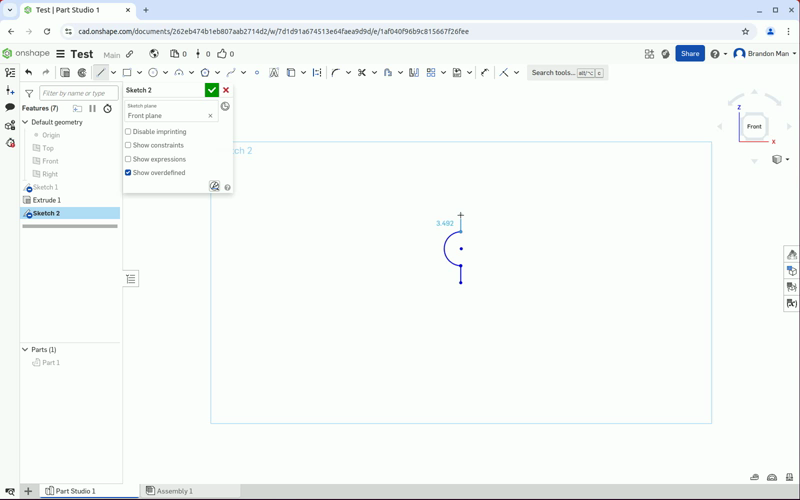
key_up(shift)
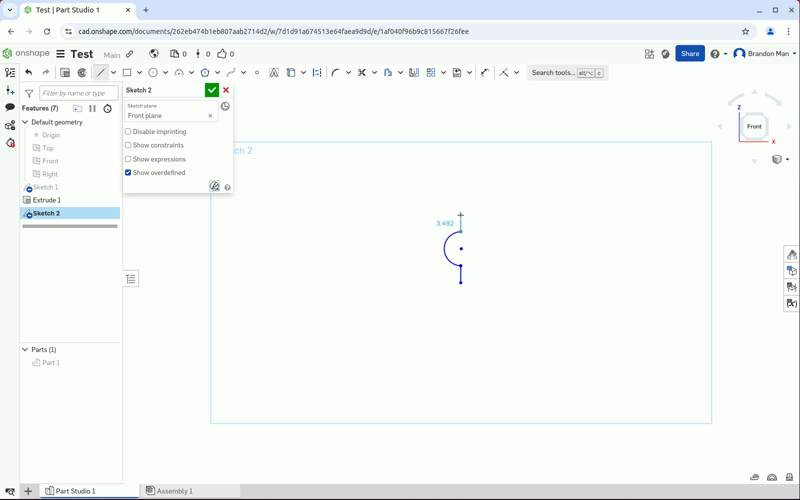
key(esc)
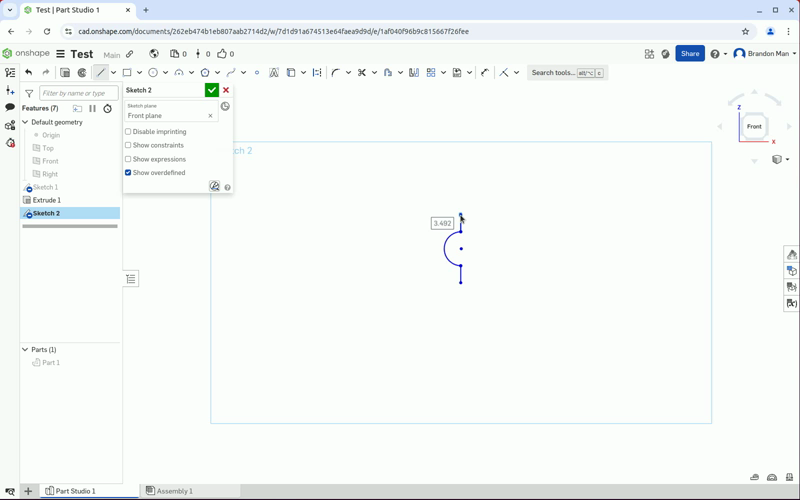
key(a)
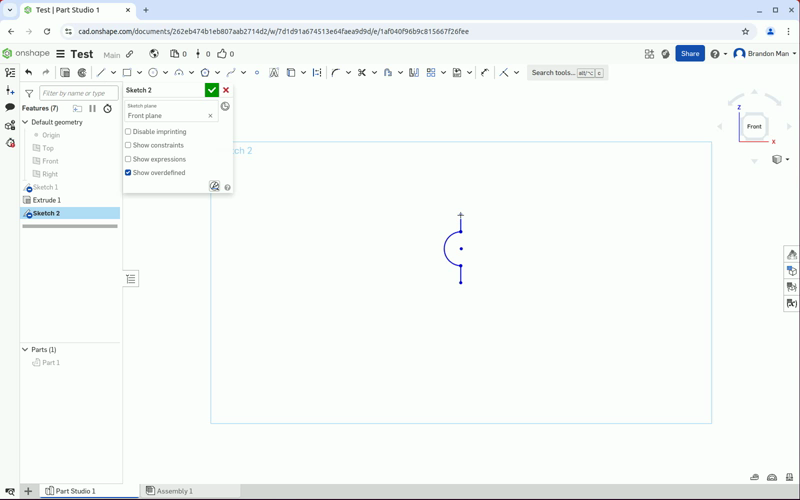
mouse_move(460, 214)
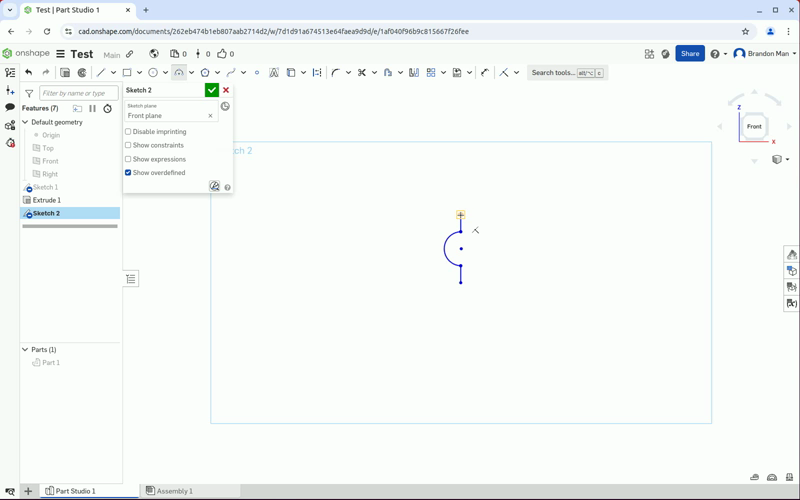
click(460, 214)
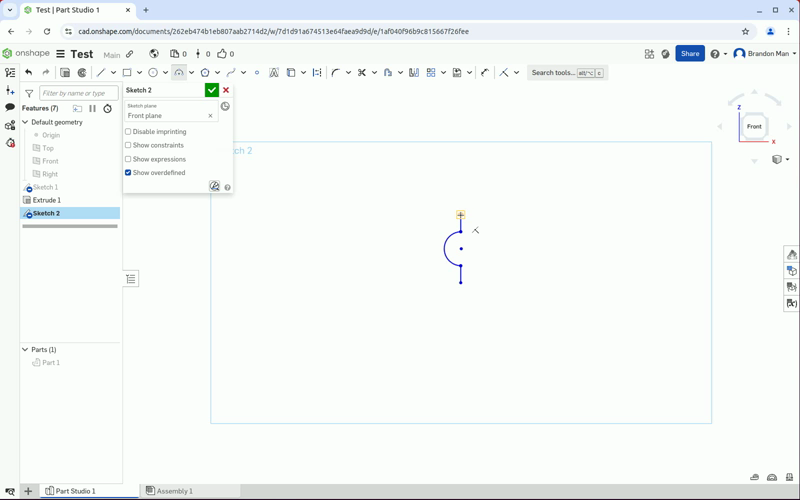
mouse_move(460, 282)
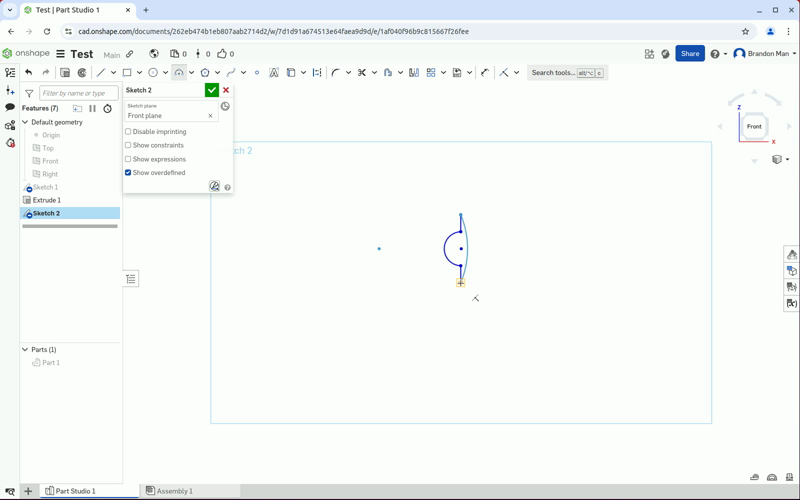
click(460, 282)
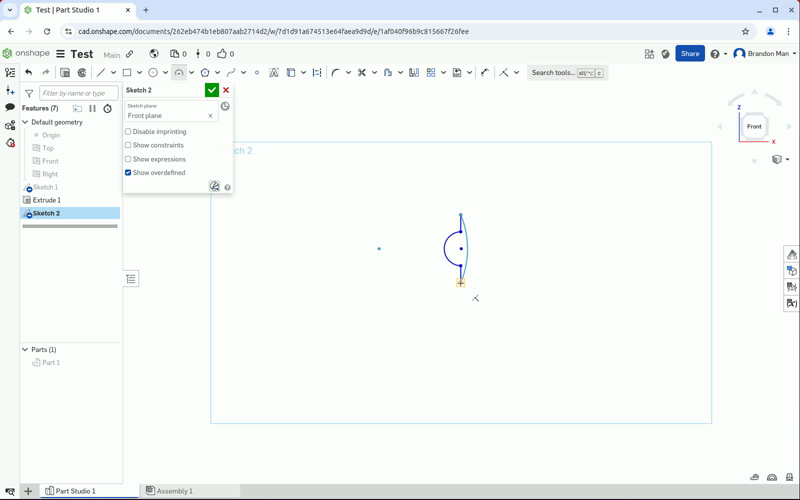
key_down(shift)
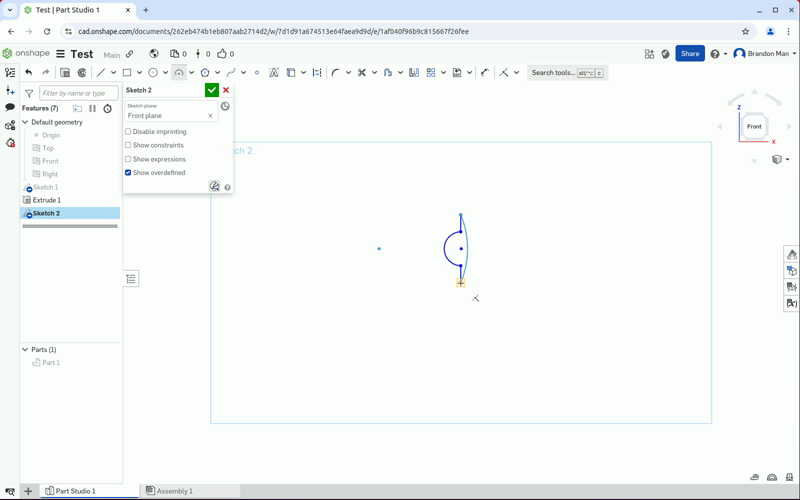
mouse_move(426, 248)
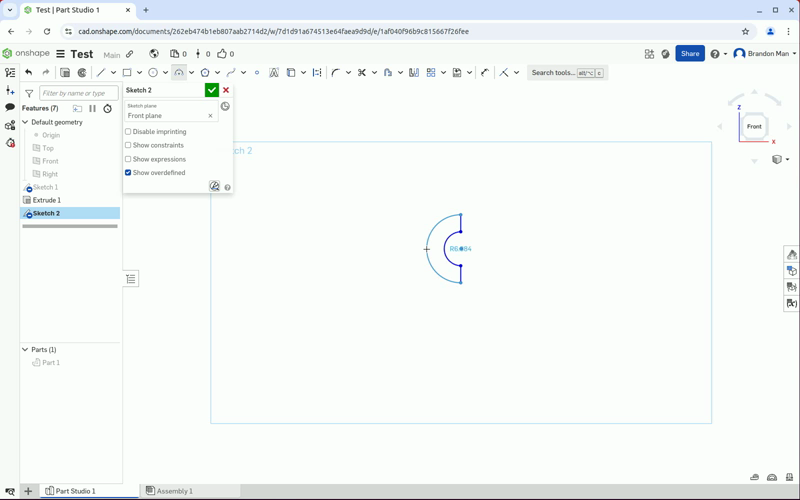
click(426, 248)
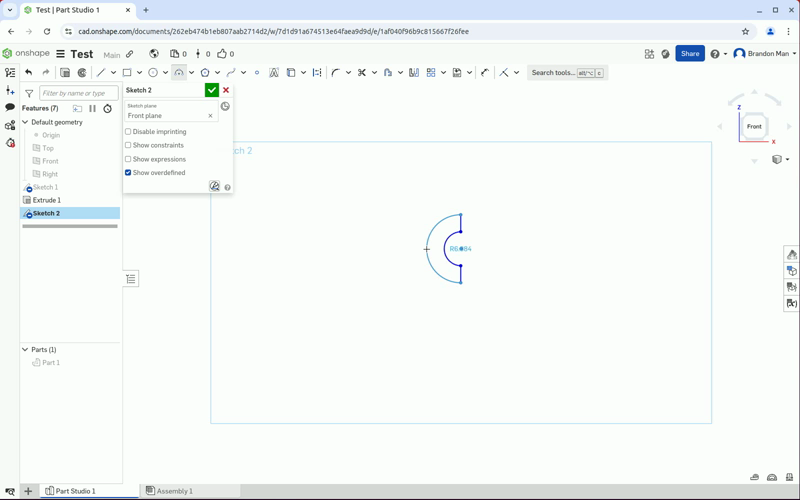
key_up(shift)
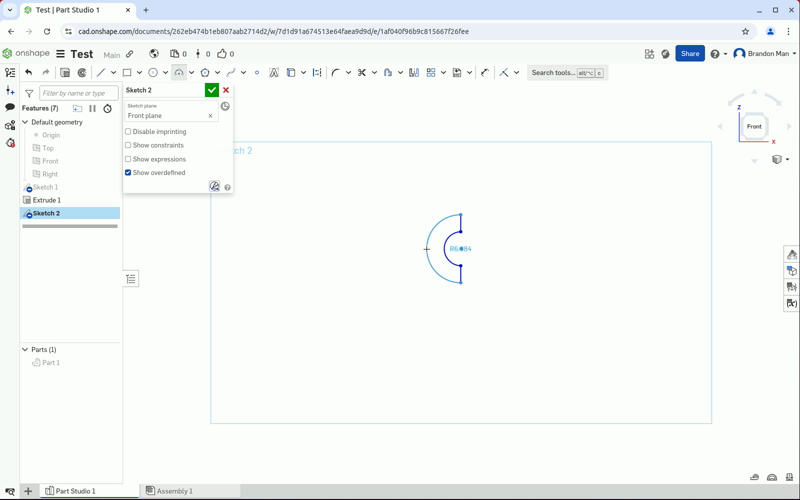
key(esc)
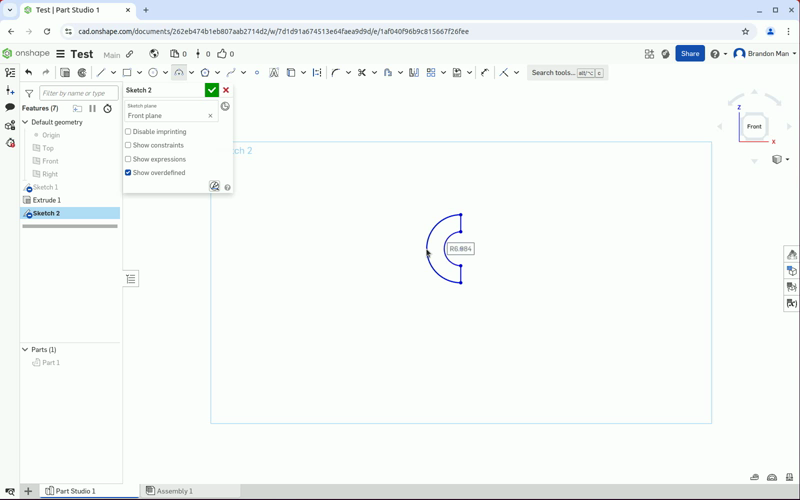
mouse_move(440, 257)
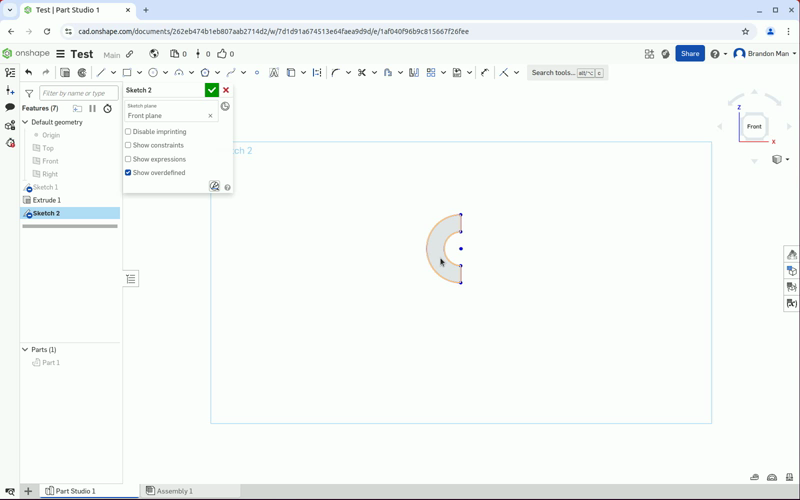
scroll(6)
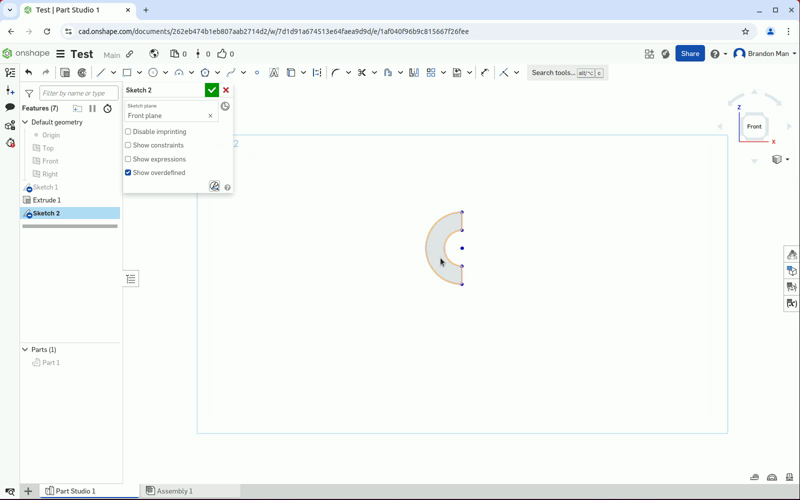
scroll(6)
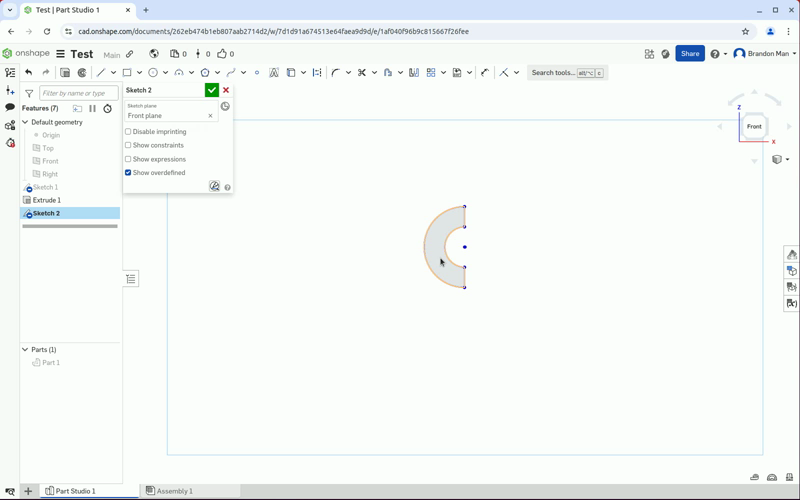
scroll(6)
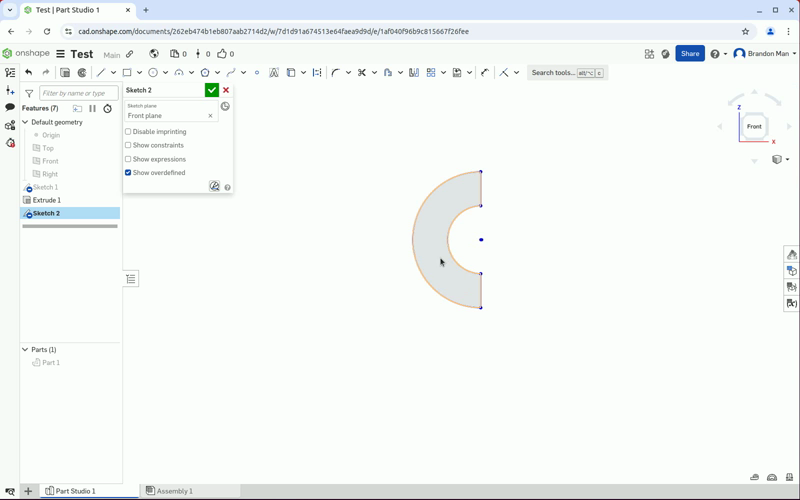
scroll(6)
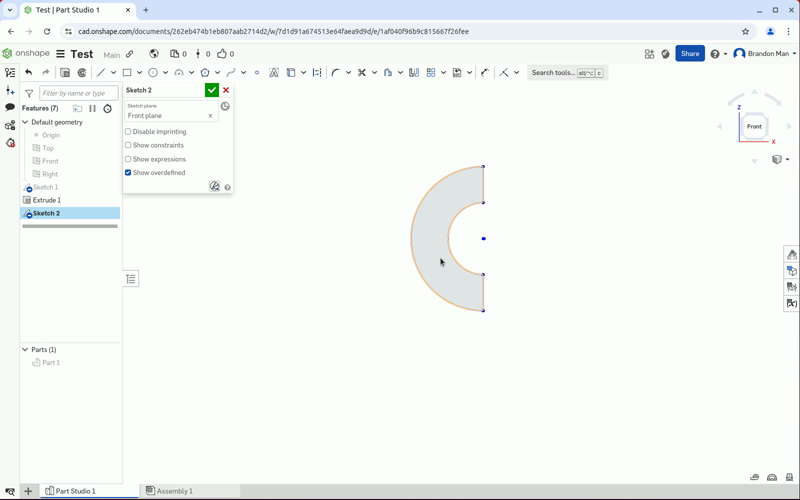
scroll(6)
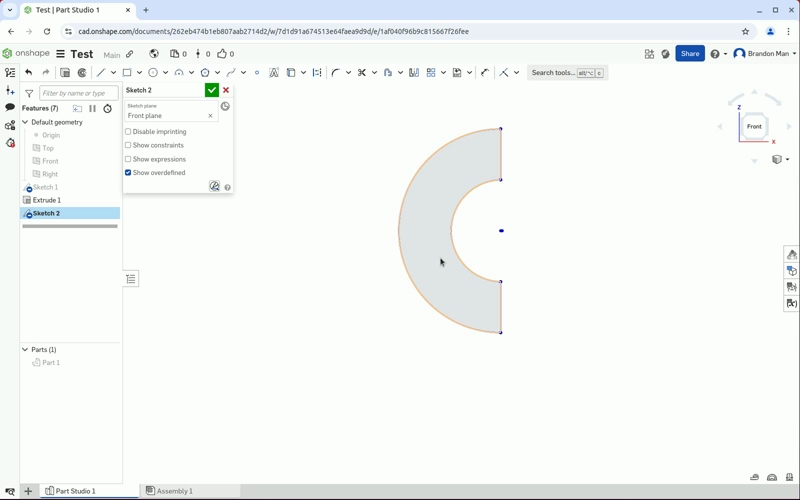
scroll(6)
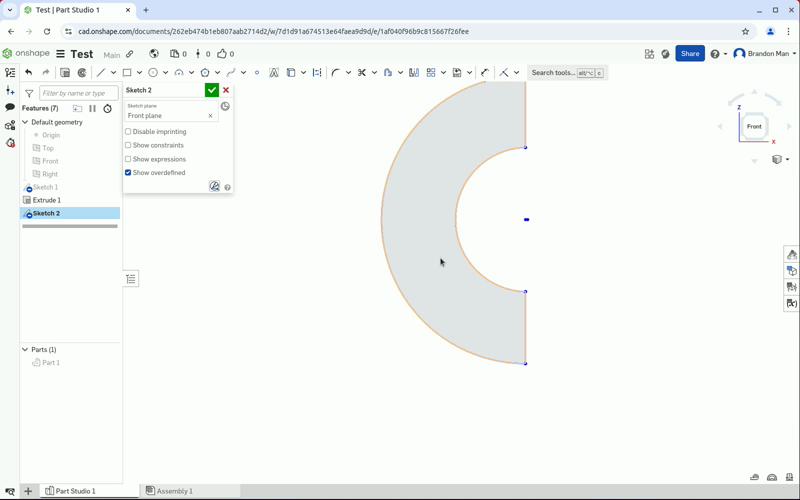
scroll(6)
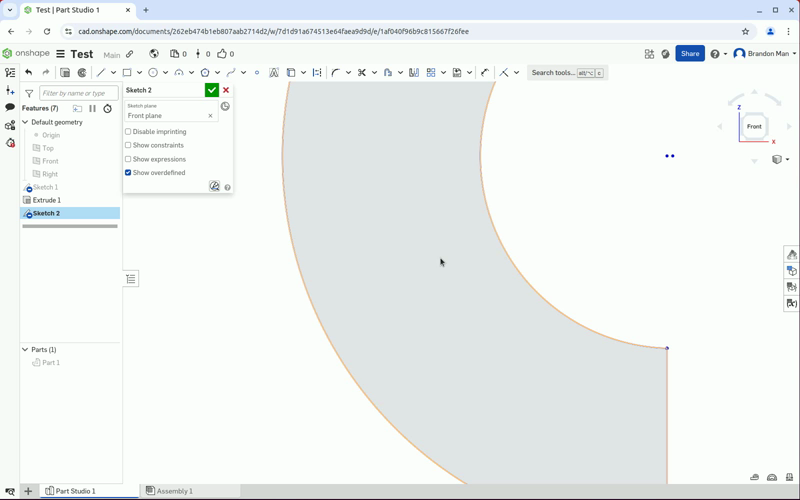
click(440, 257)
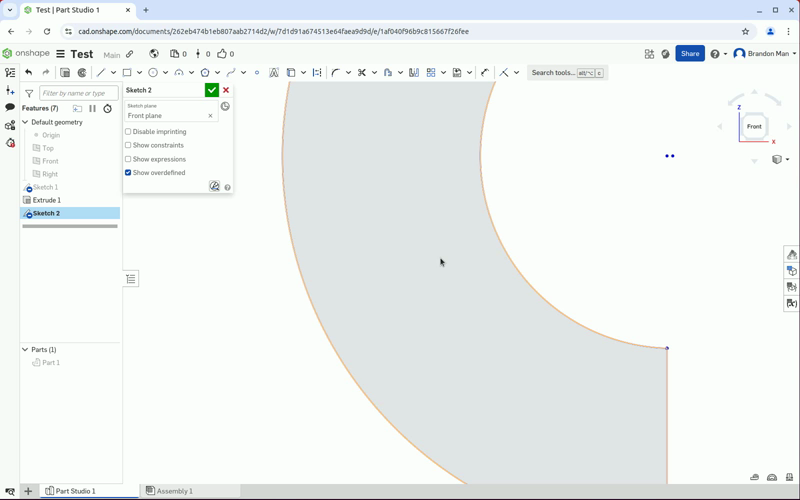
scroll(-6)
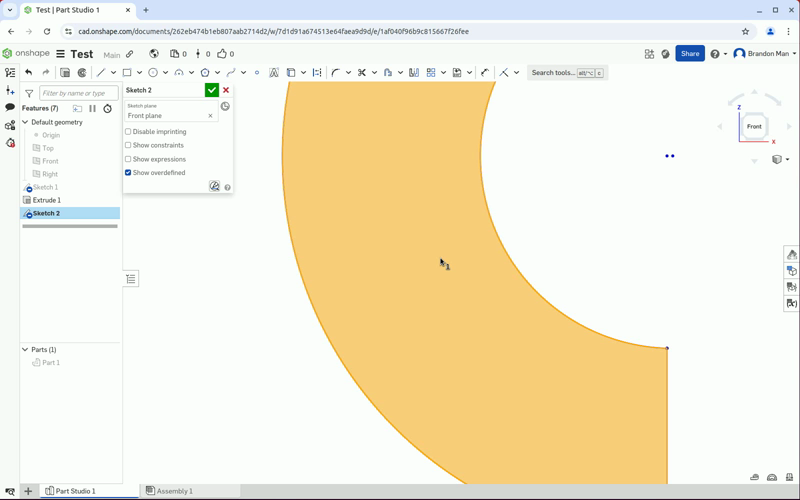
scroll(-6)
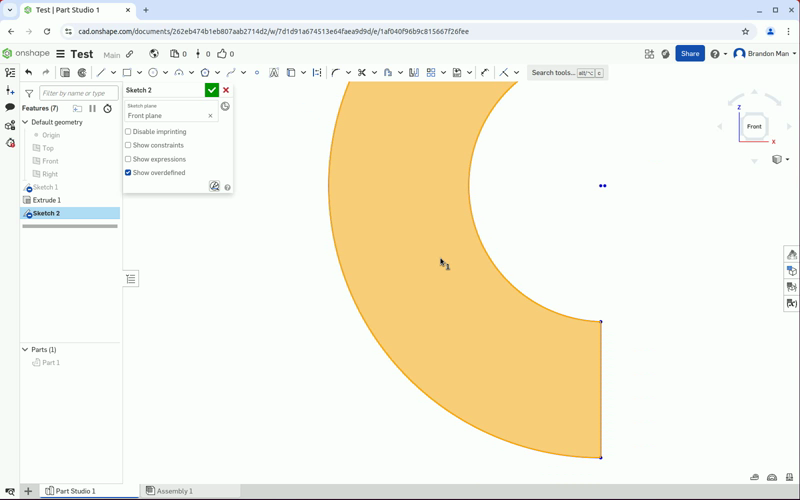
scroll(-6)
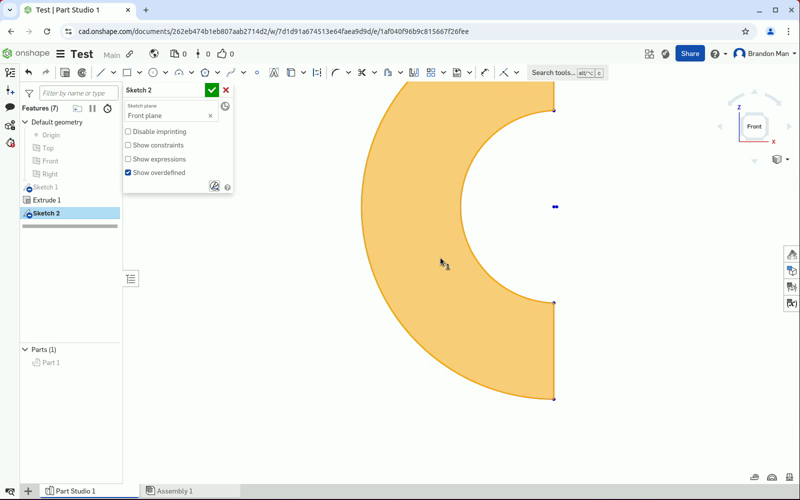
scroll(-6)
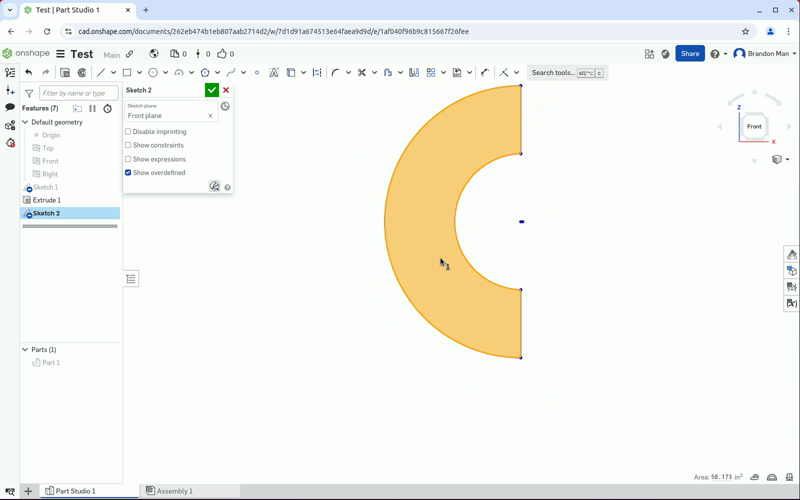
scroll(-6)
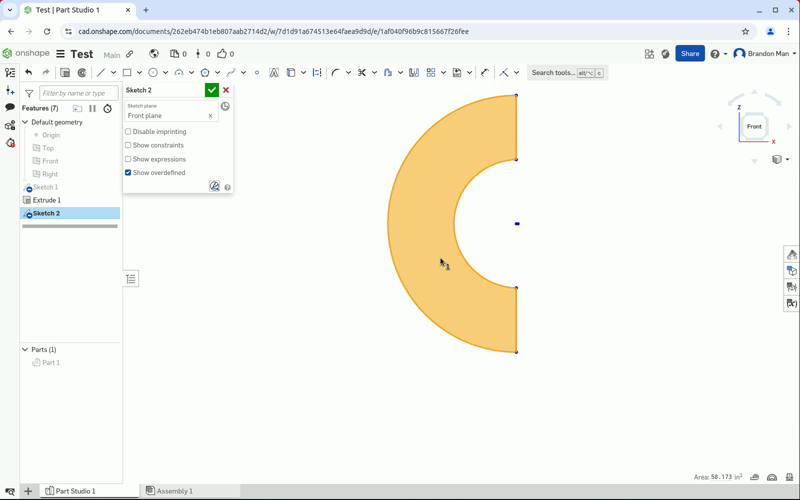
scroll(-6)
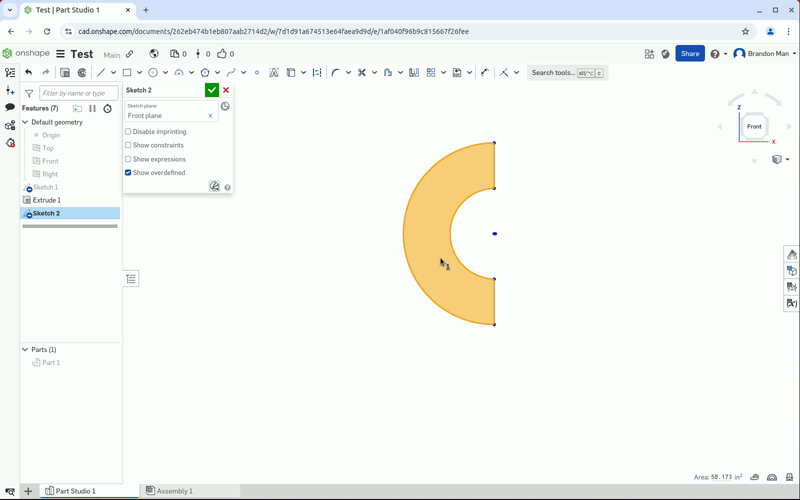
scroll(-6)
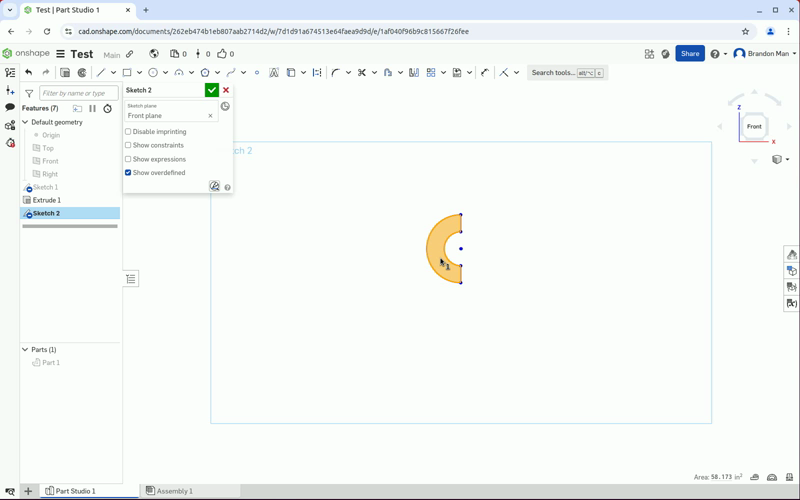
mouse_move(73, 352)
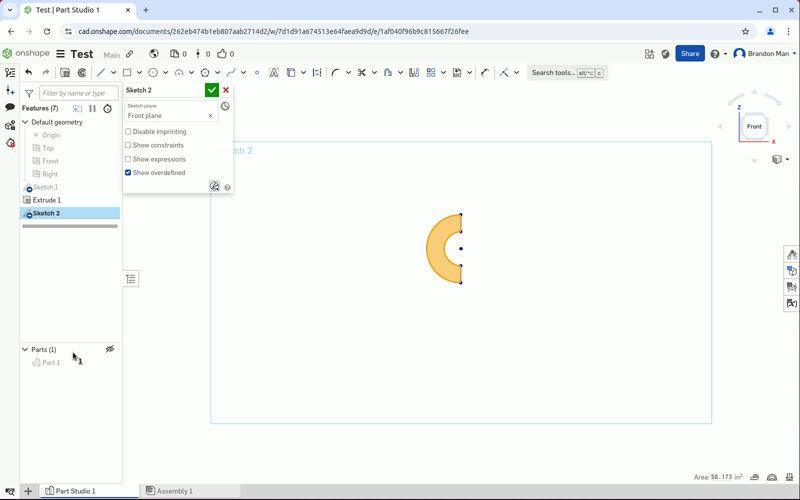
key(shift+y)
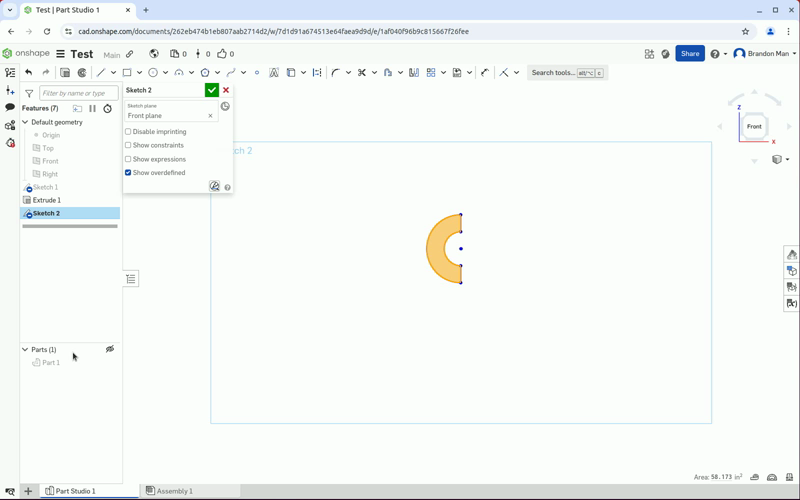
key(shift+e)
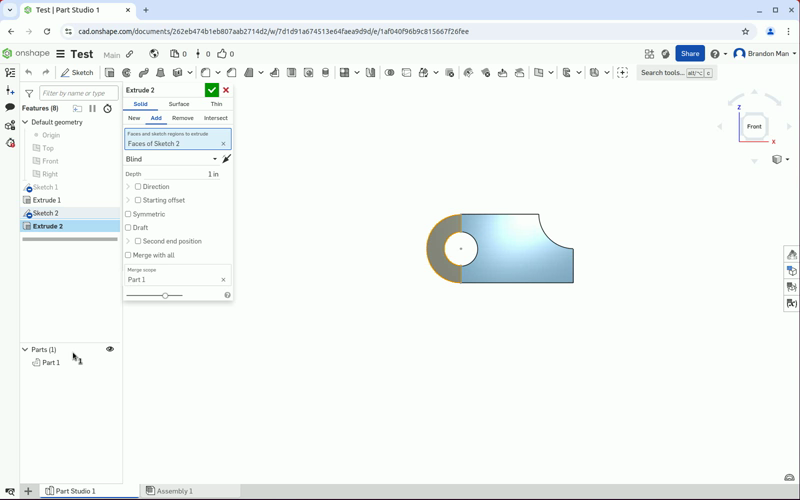
mouse_move(143, 106)
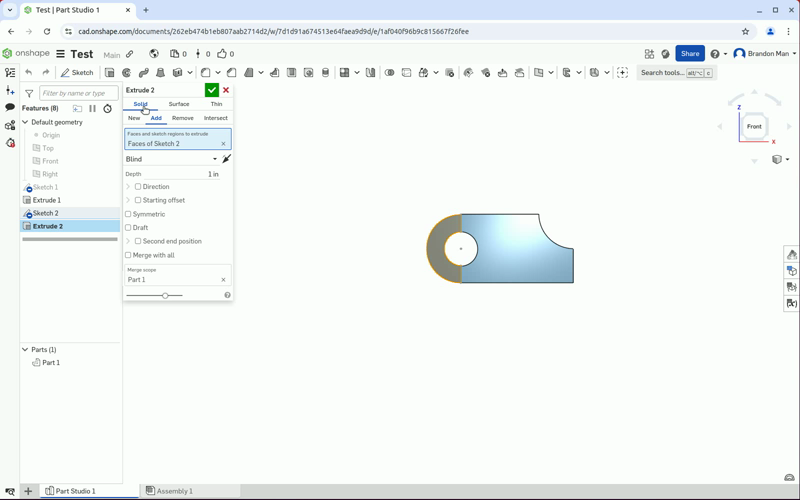
click(143, 106)
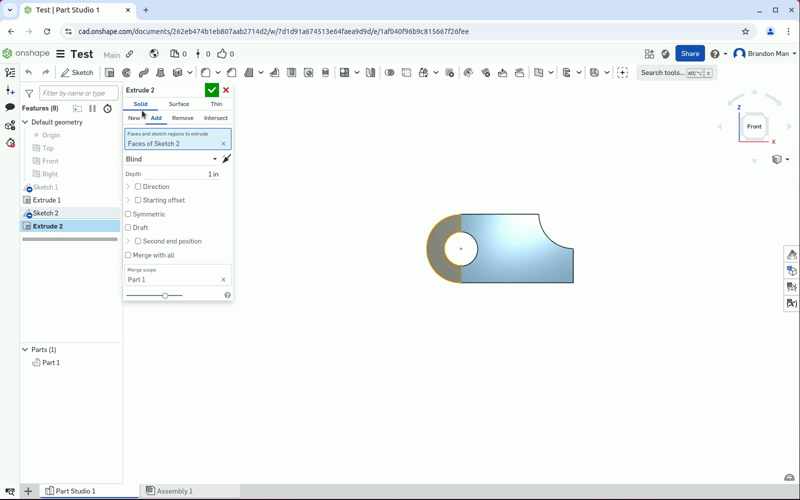
mouse_move(137, 120)
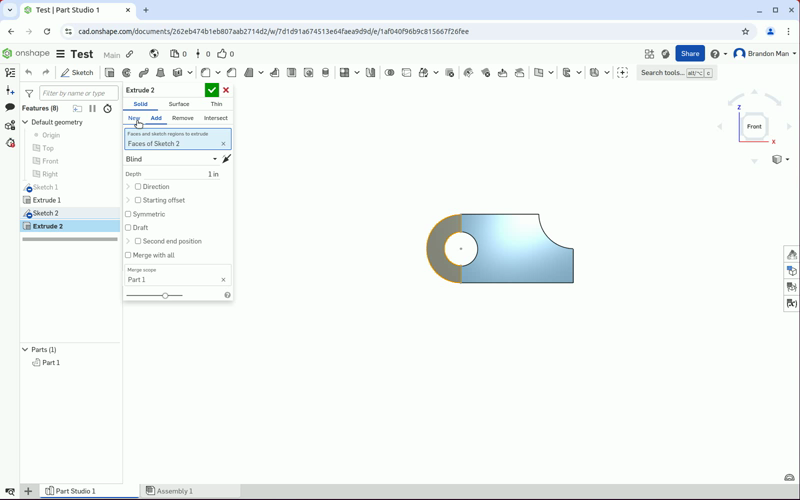
click(137, 120)
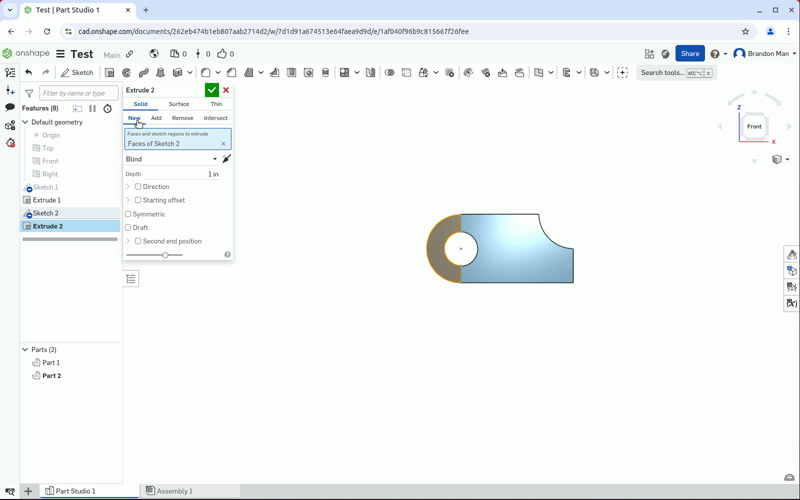
key(tab, 4)
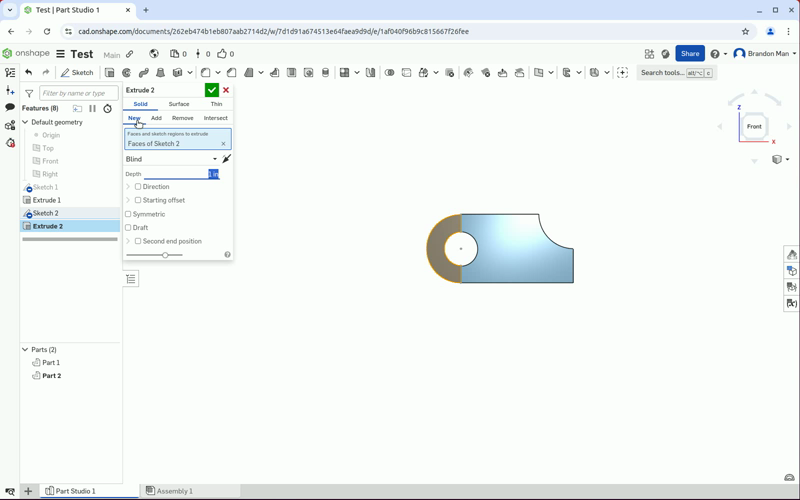
text(11.313)
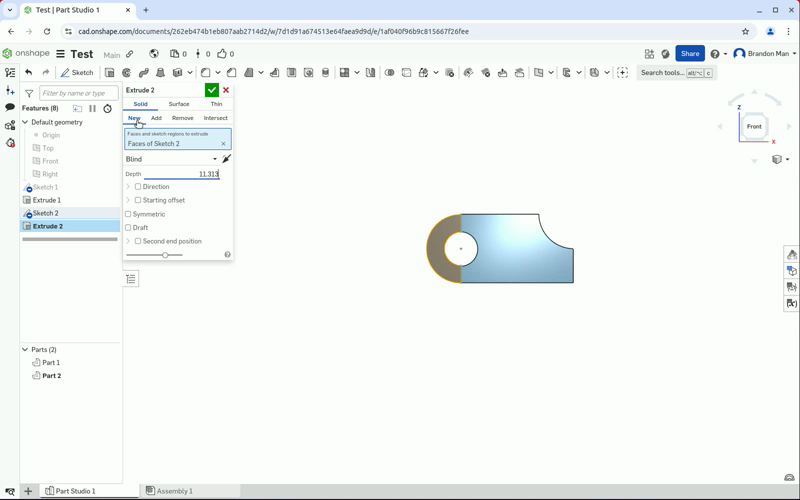
key(enter)
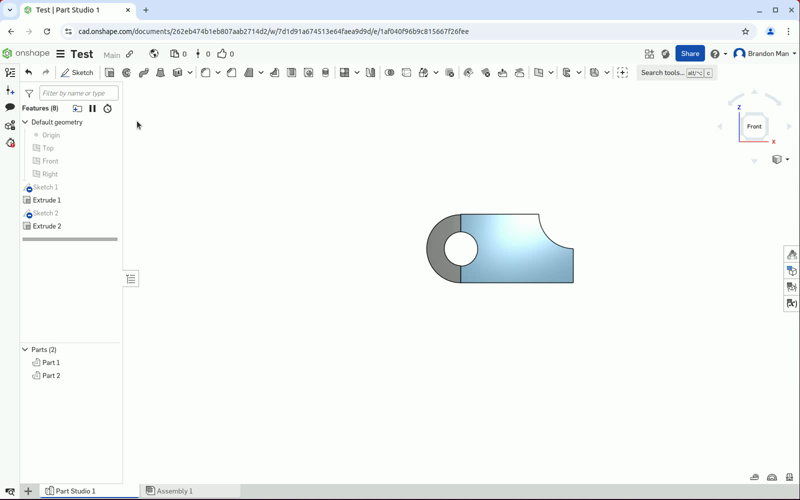
key(shift+h)
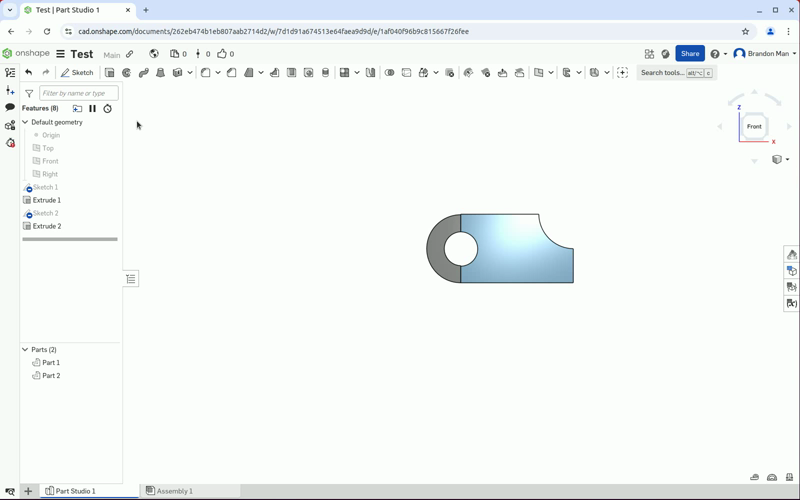
key(shift+h)
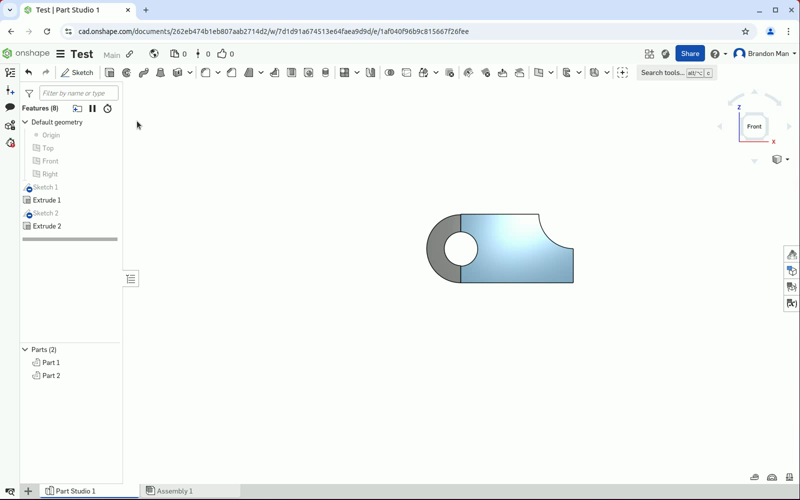
key(shift+7)
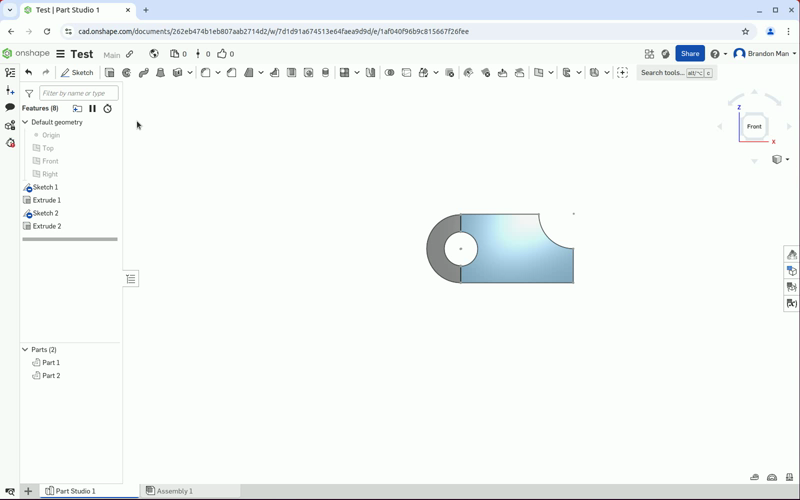
key(left, 2)
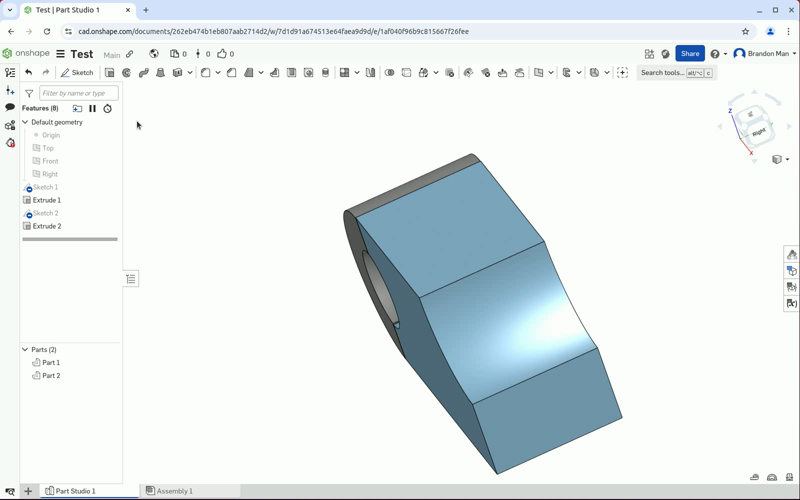
key(down, 2)
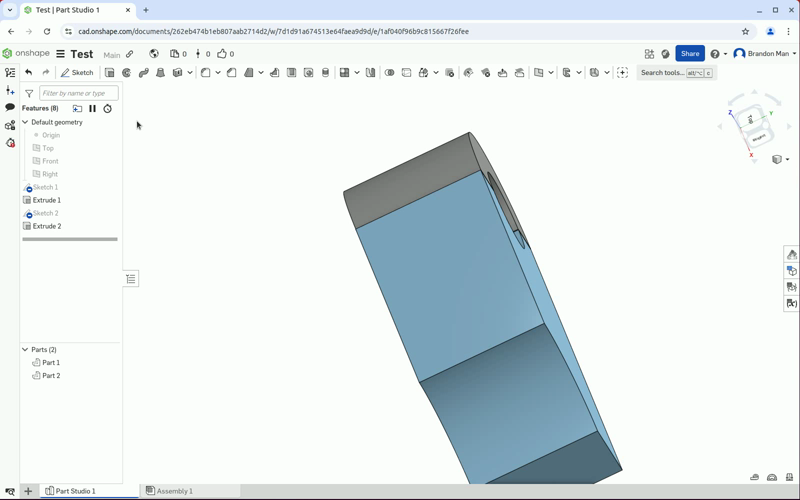
key(up, 2)
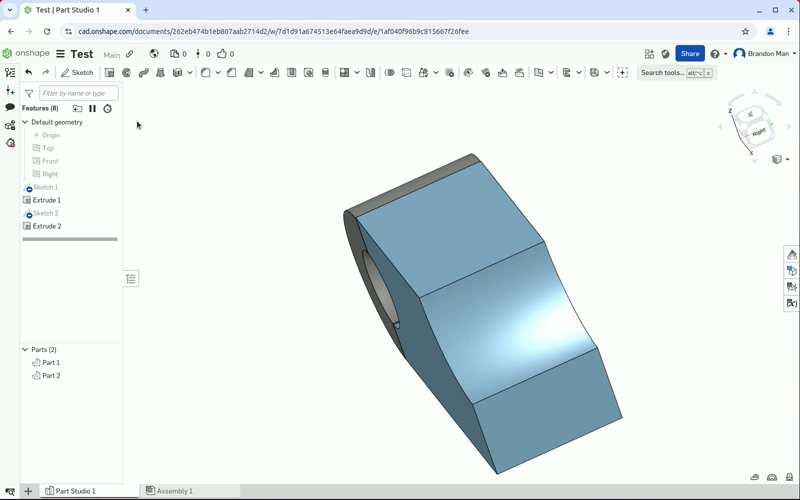
key(right, 2)
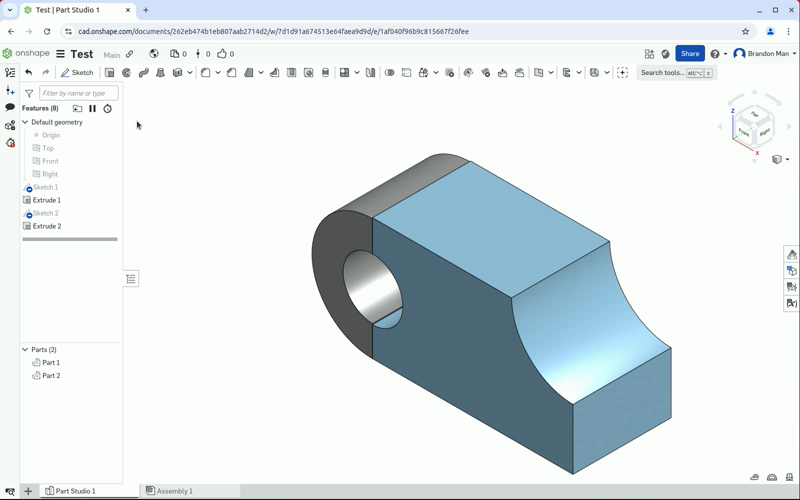
mouse_move(73, 189)
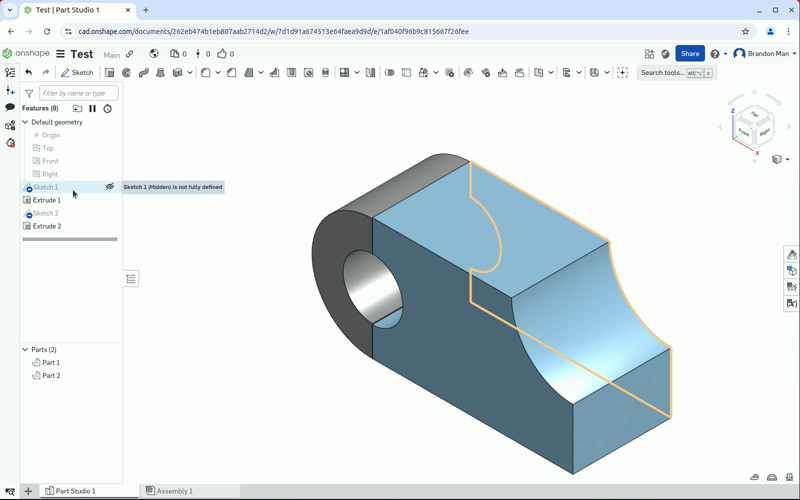
click(73, 189)